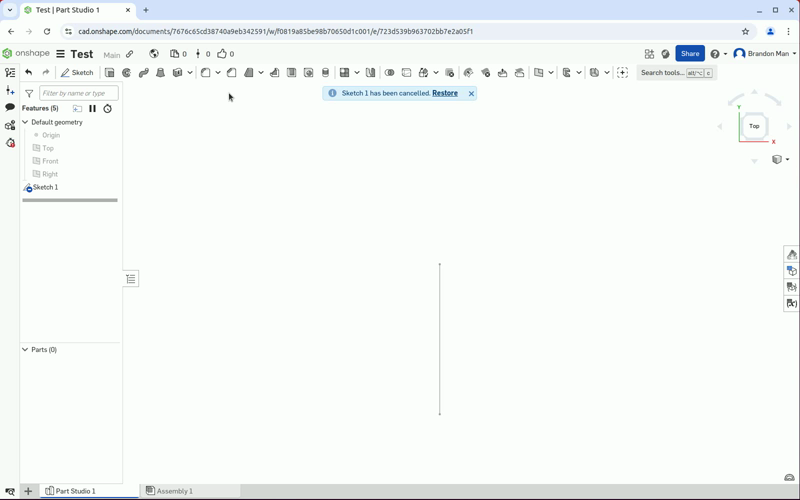
key(shift+h)
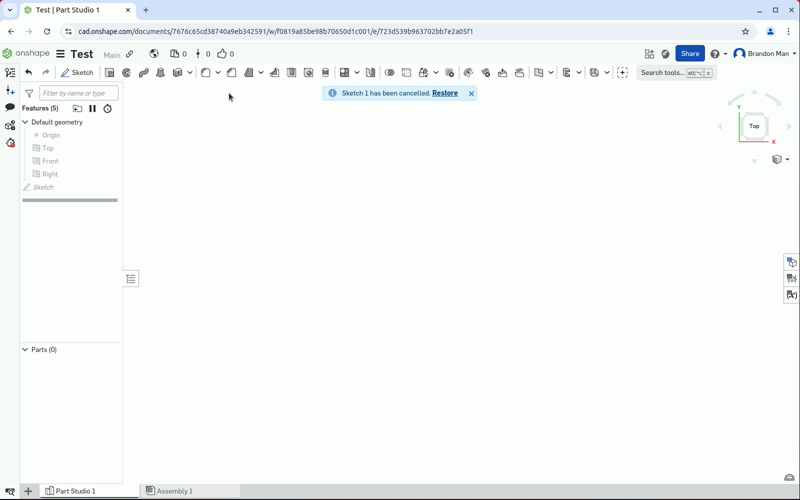
mouse_move(73, 352)
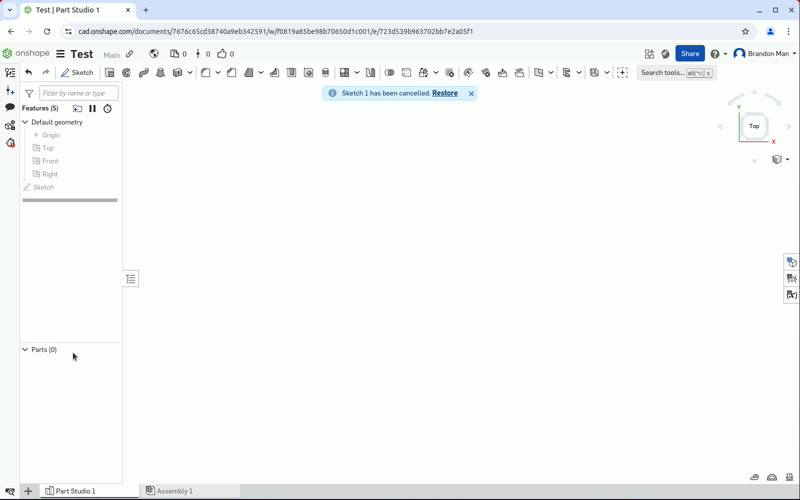
key(y)
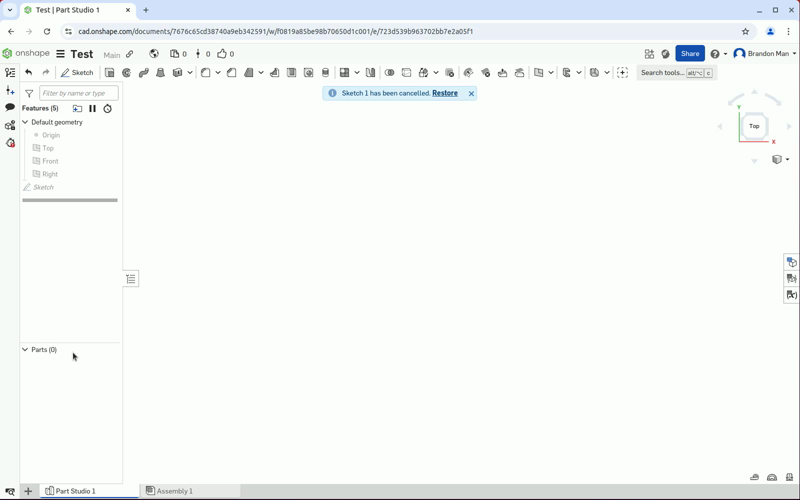
key(shift+p)
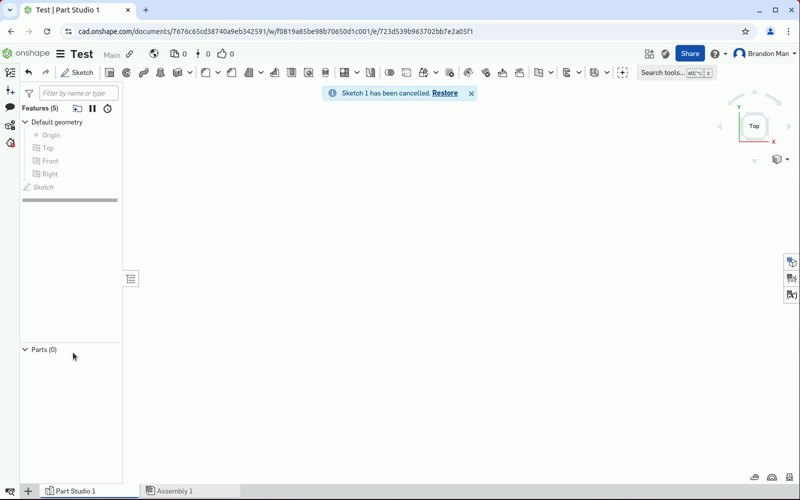
key(space)
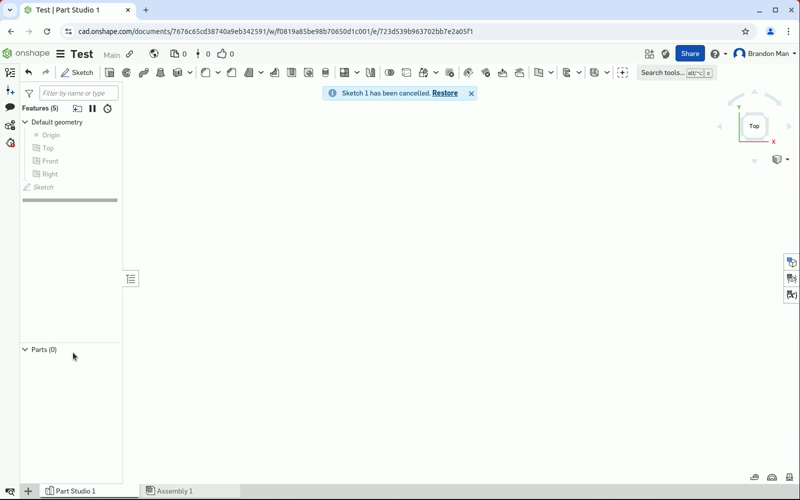
key_down(shift)
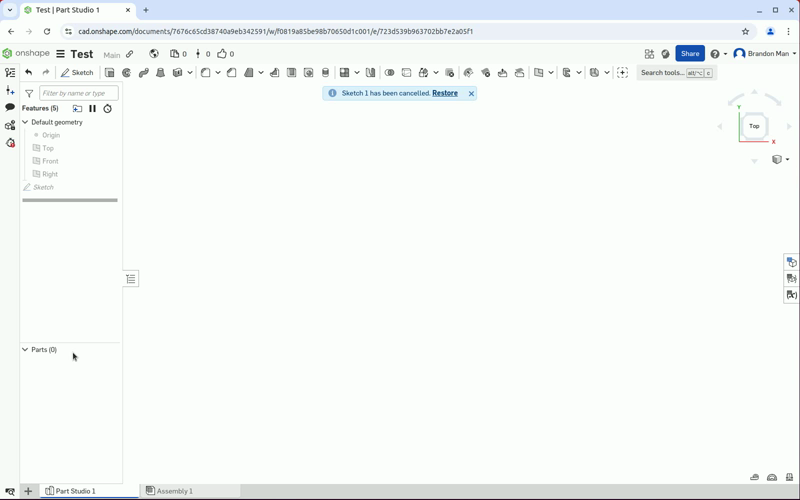
key(up)
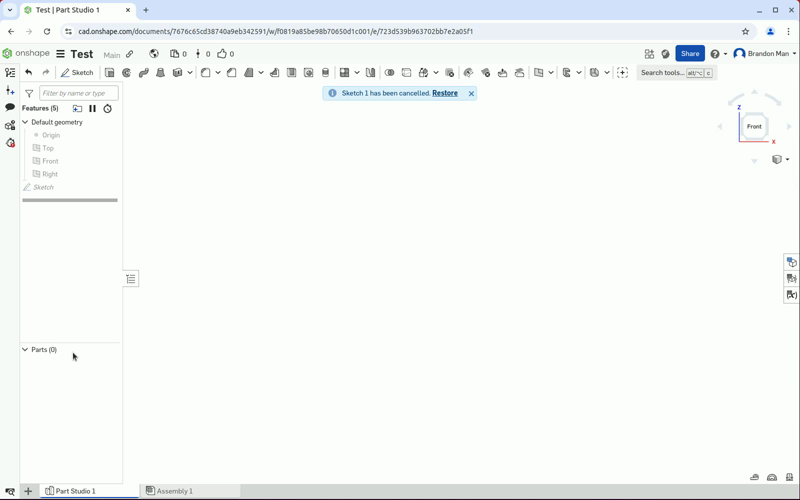
key_up(shift)
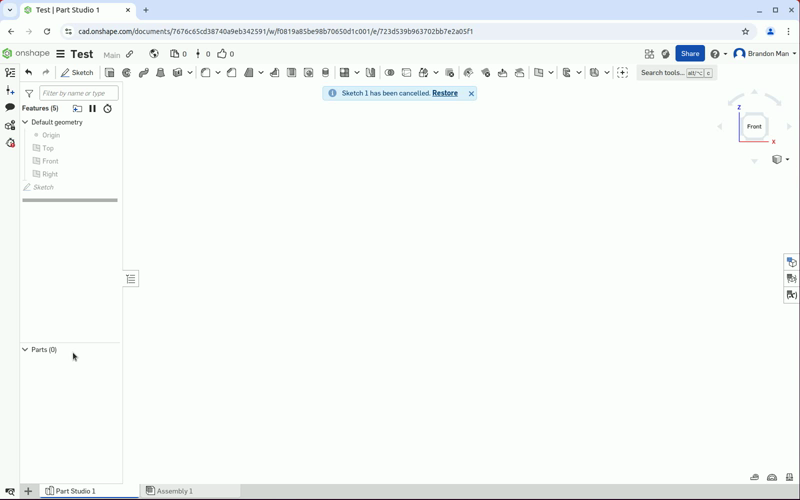
mouse_move(73, 352)
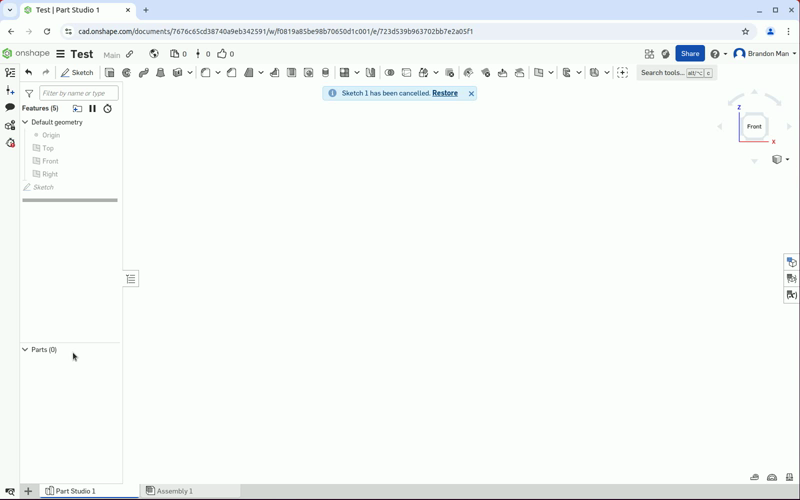
key(shift+y)
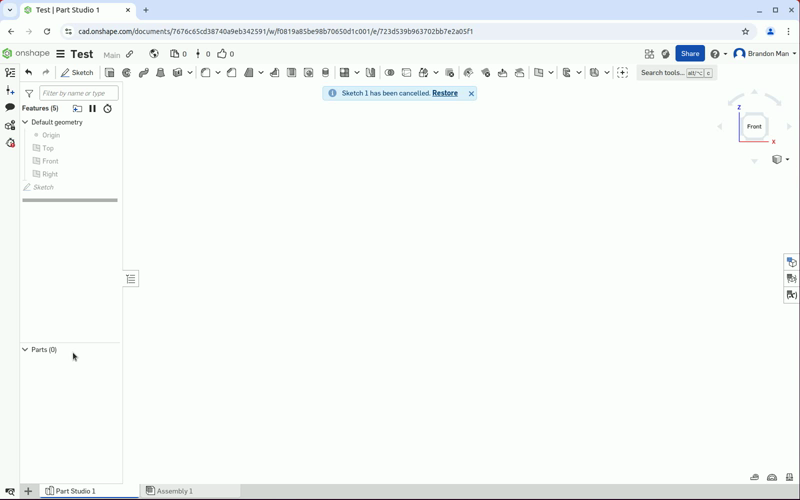
key(shift+s)
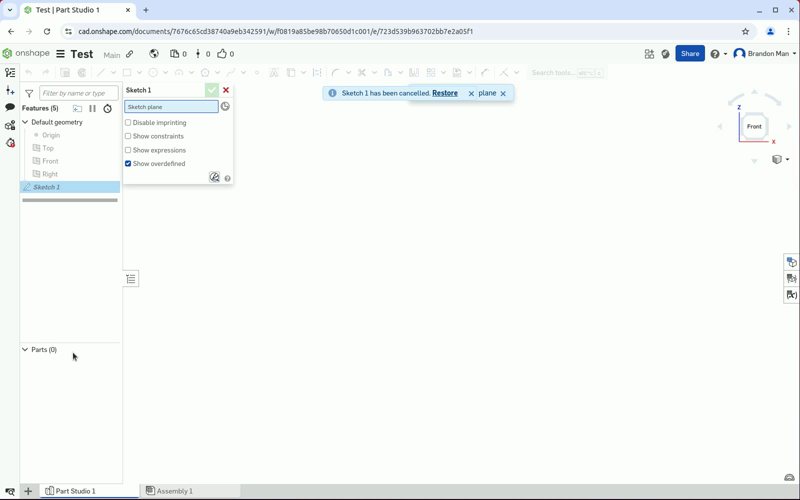
mouse_move(73, 163)
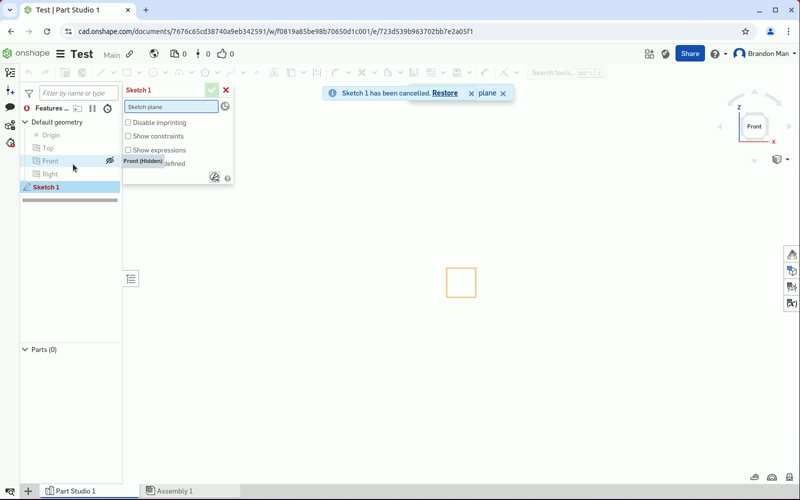
click(73, 163)
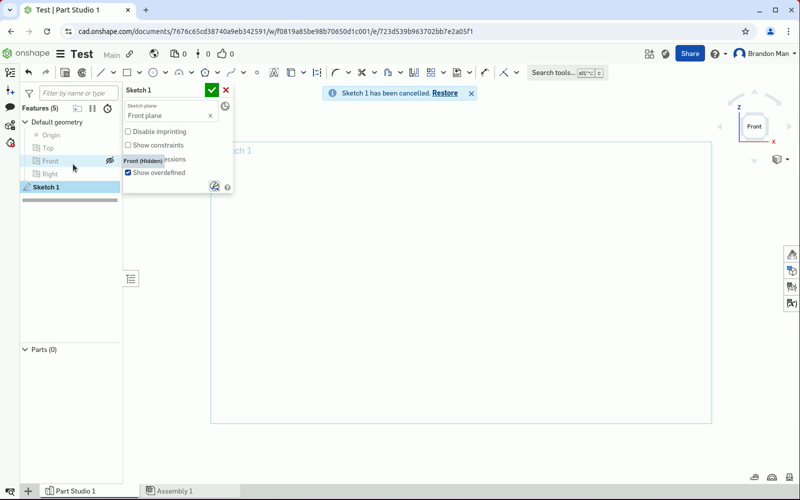
mouse_move(73, 352)
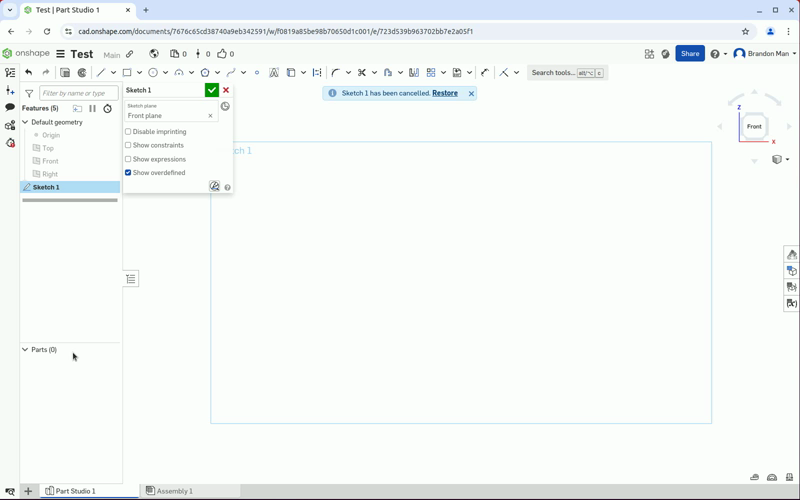
key(y)
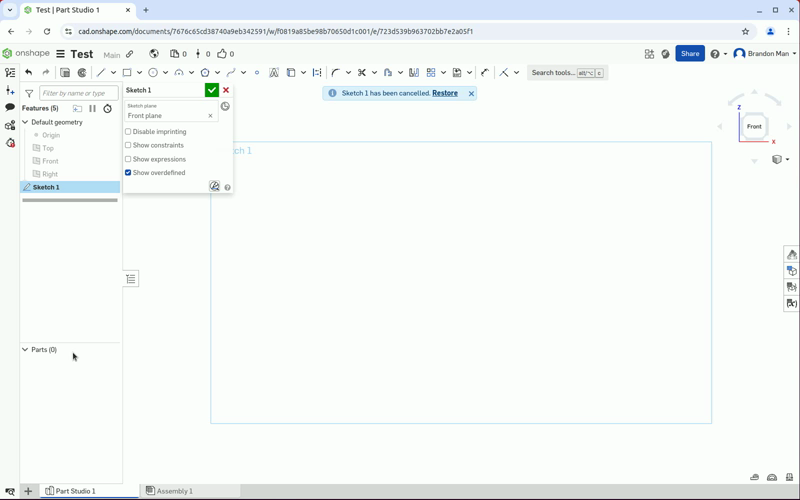
key(l)
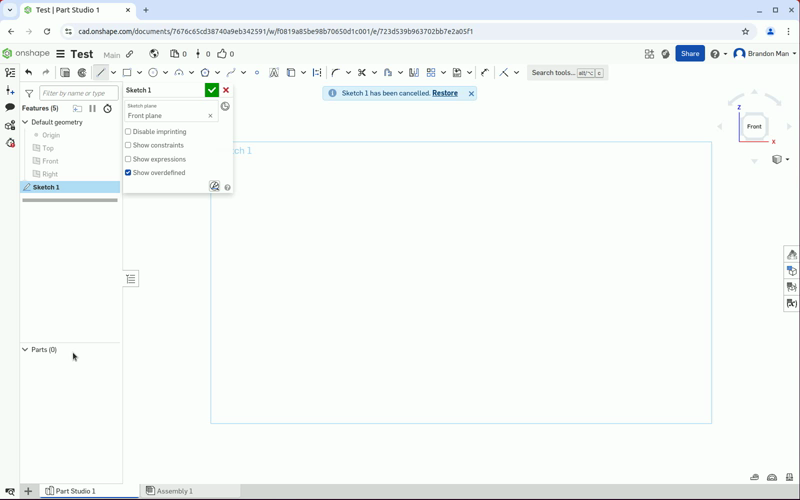
key_down(shift)
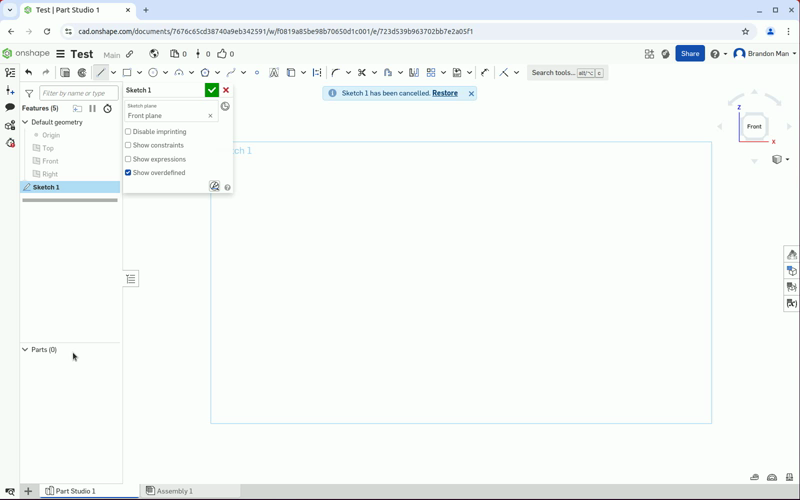
mouse_move(376, 334)
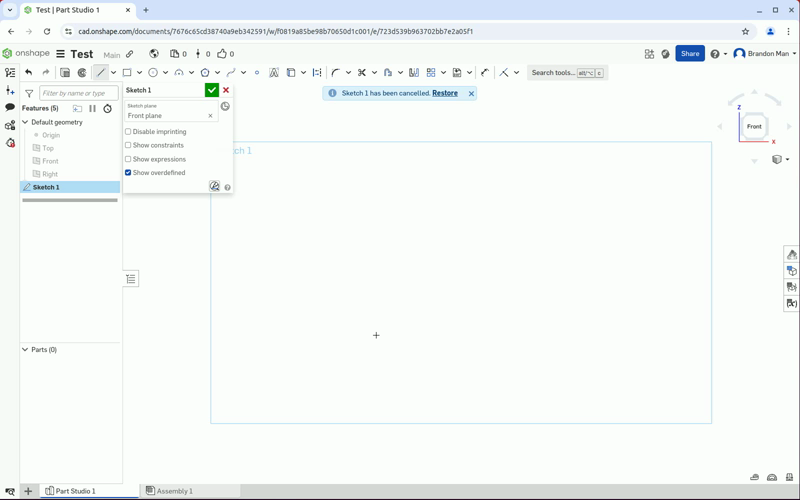
click(376, 334)
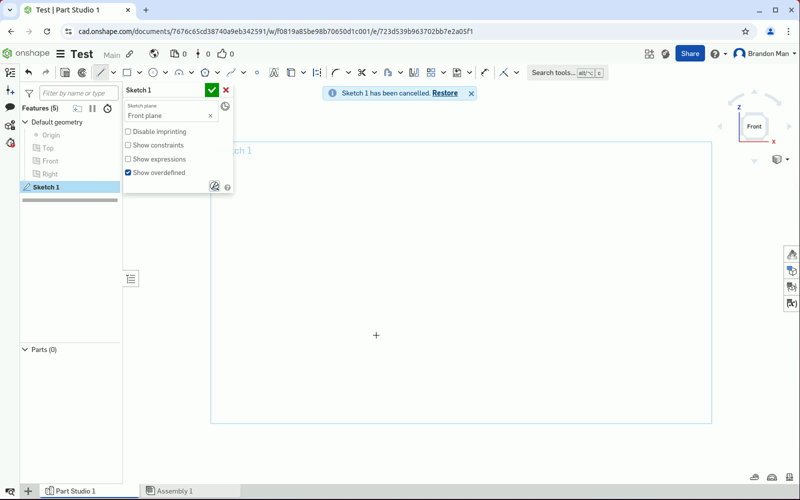
key_up(shift)
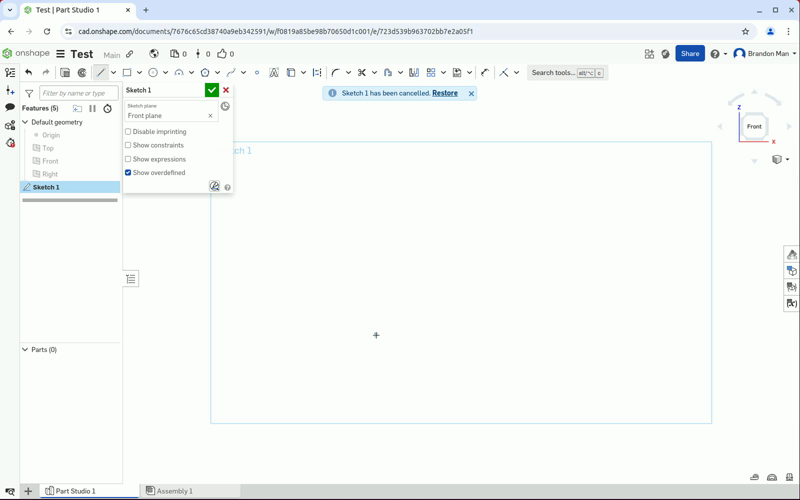
key_down(shift)
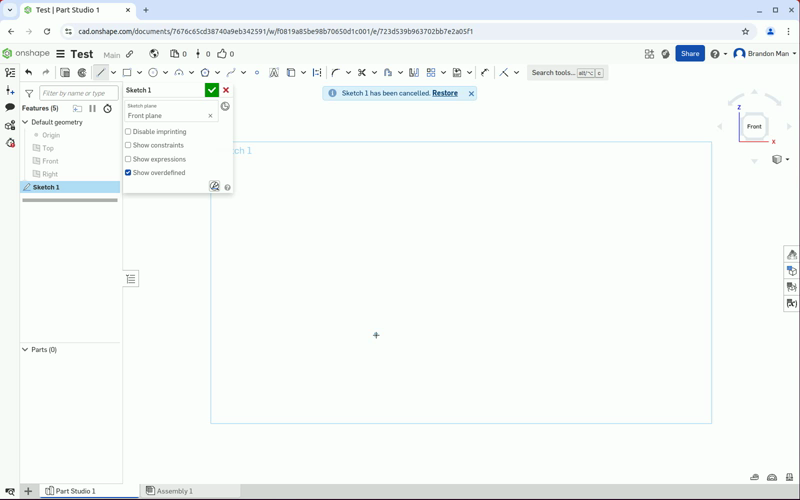
mouse_move(514, 334)
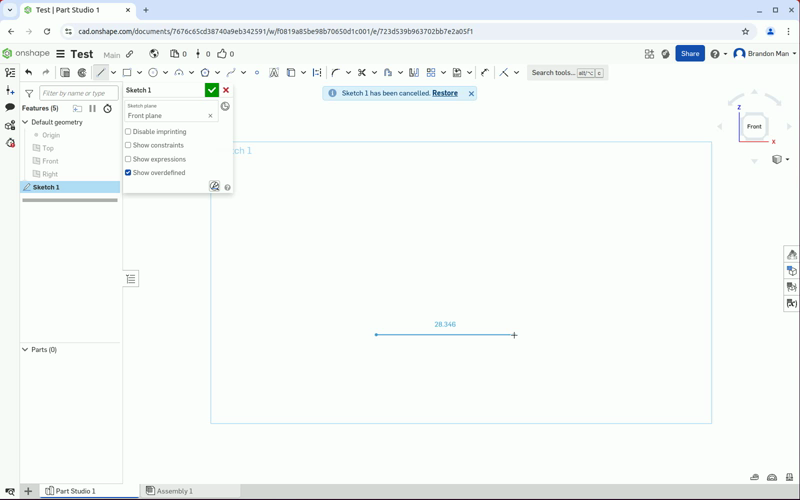
click(514, 334)
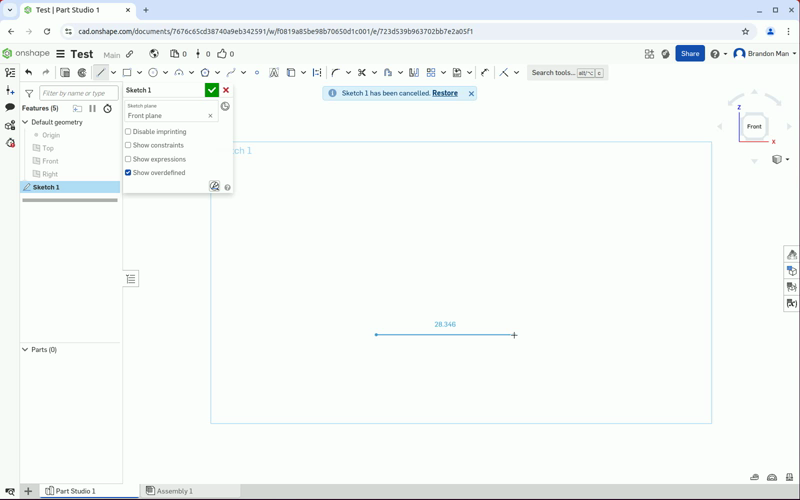
key_up(shift)
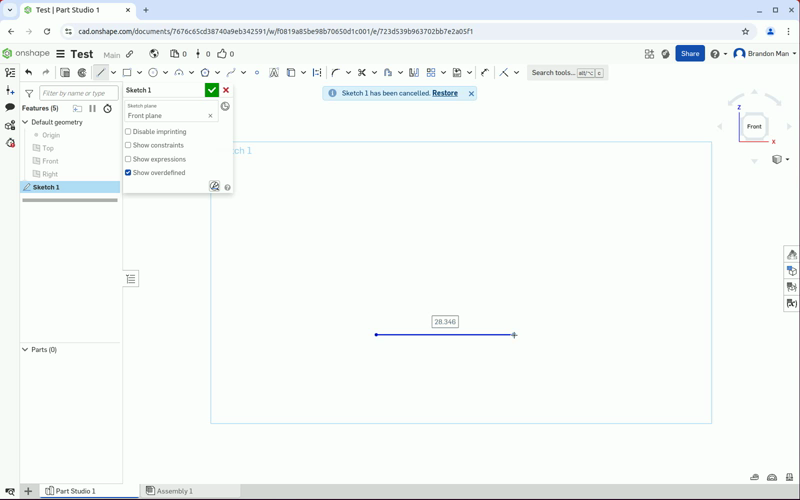
key_down(shift)
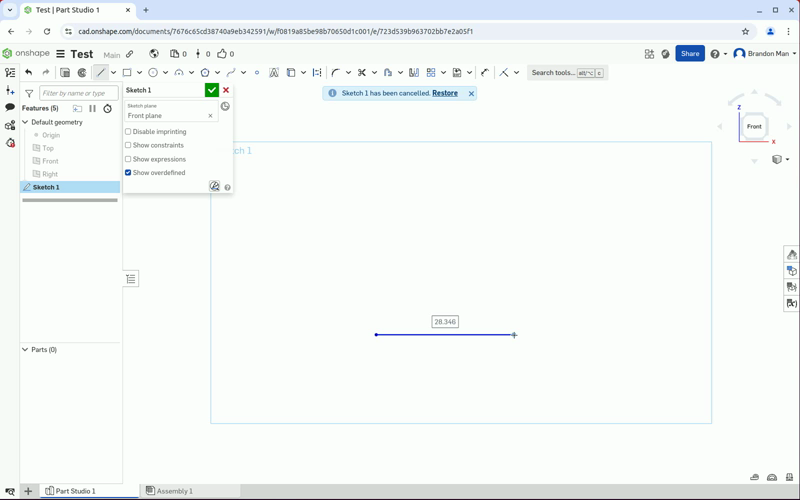
mouse_move(514, 170)
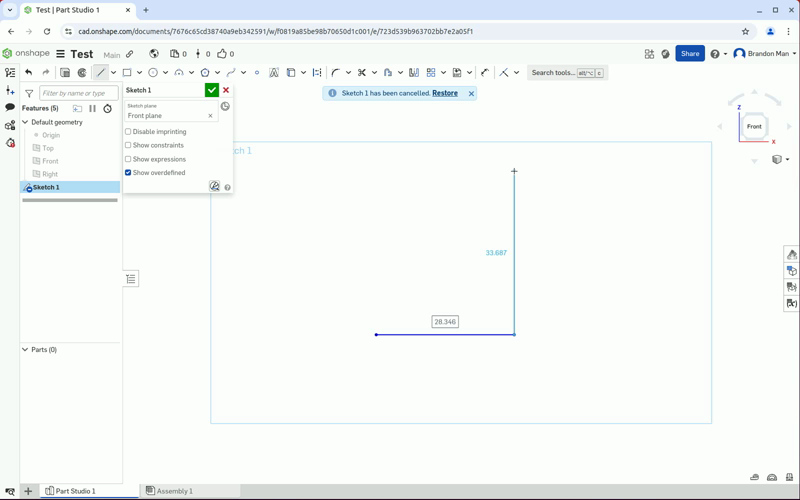
click(514, 170)
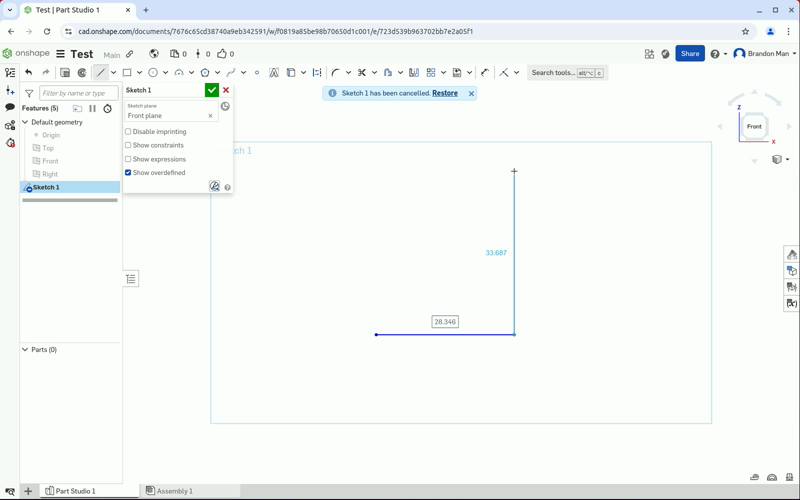
key_up(shift)
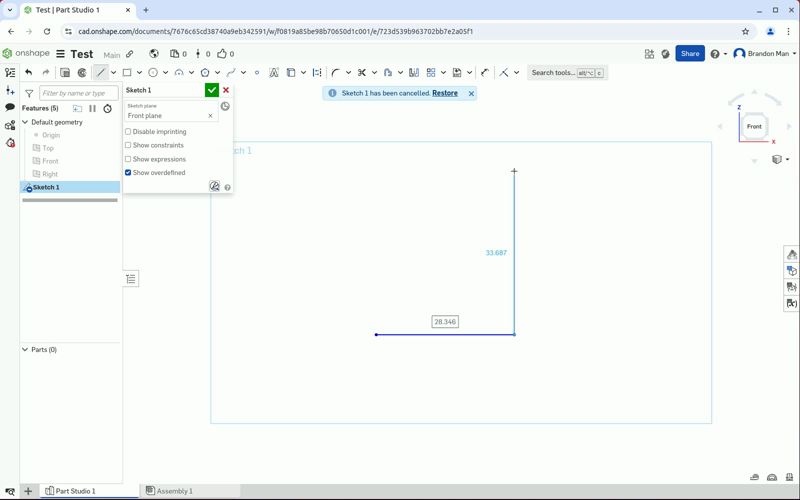
key_down(shift)
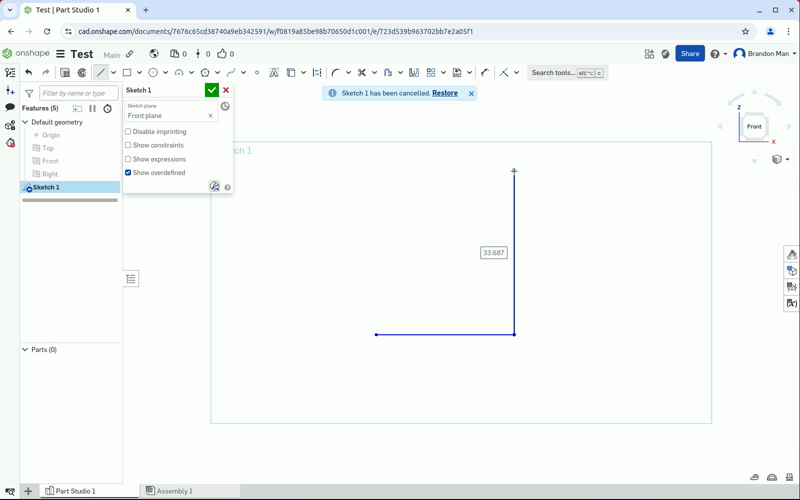
mouse_move(376, 170)
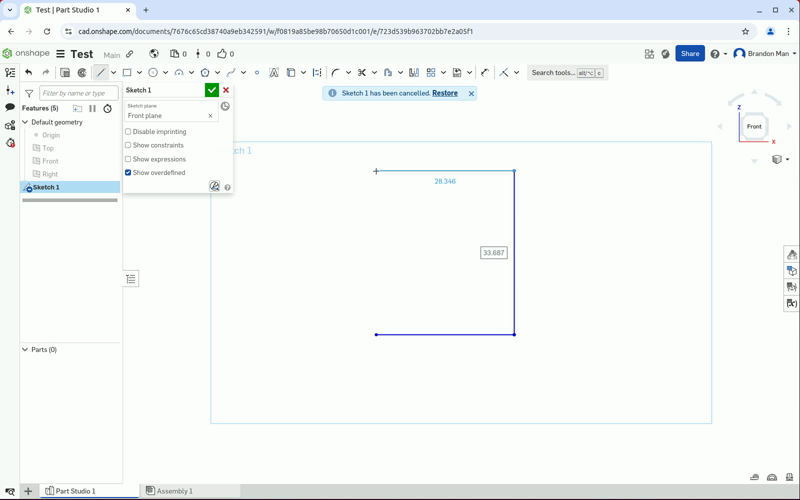
click(376, 170)
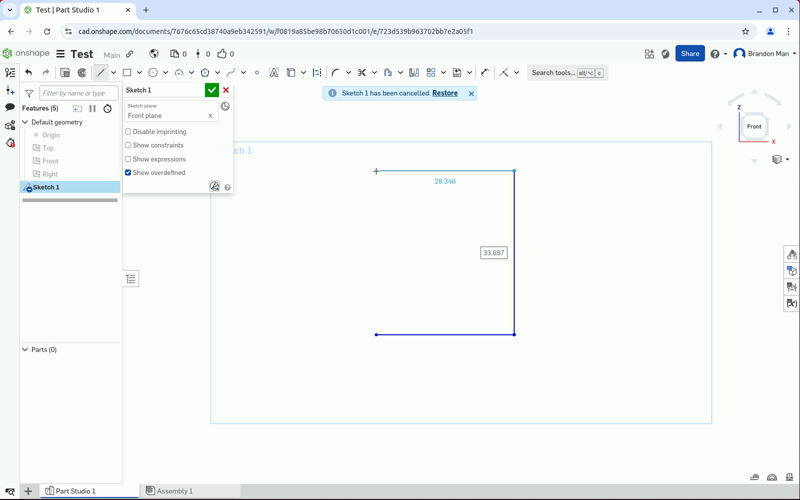
key_up(shift)
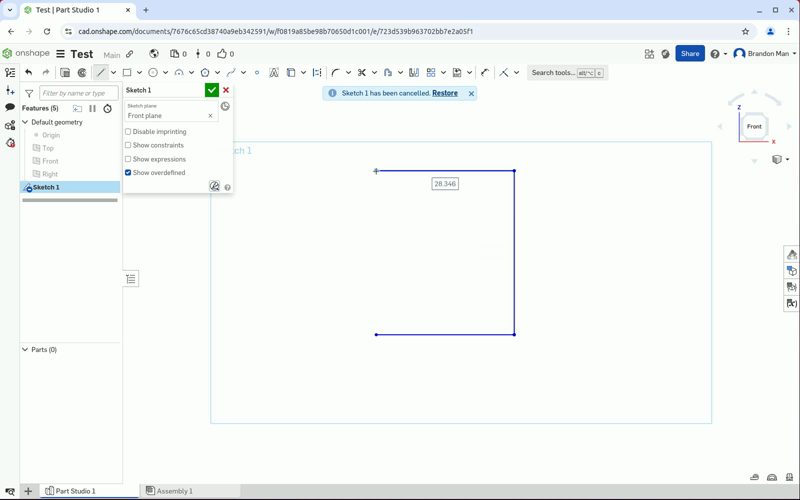
key_down(shift)
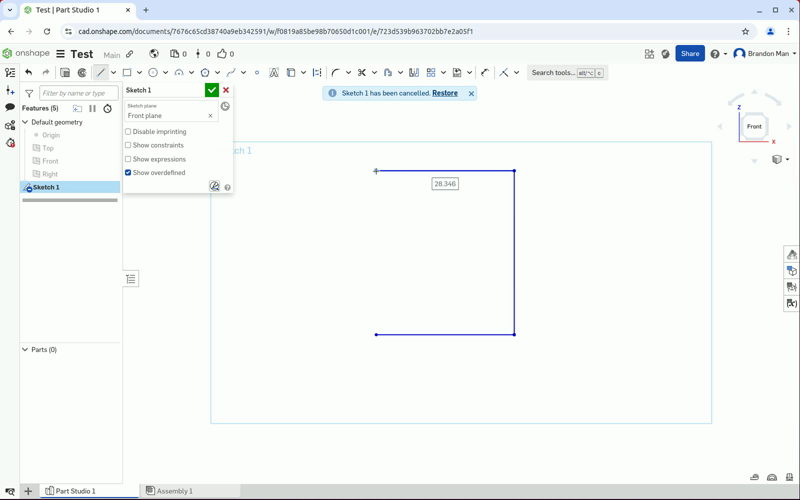
mouse_move(376, 334)
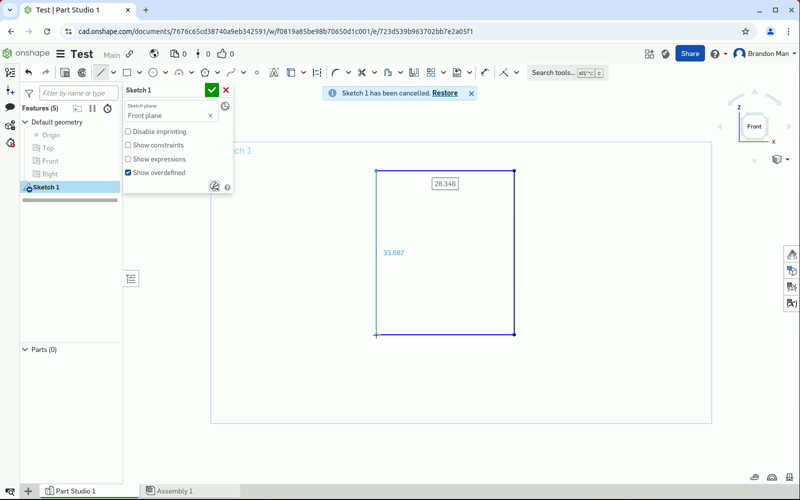
key_up(shift)
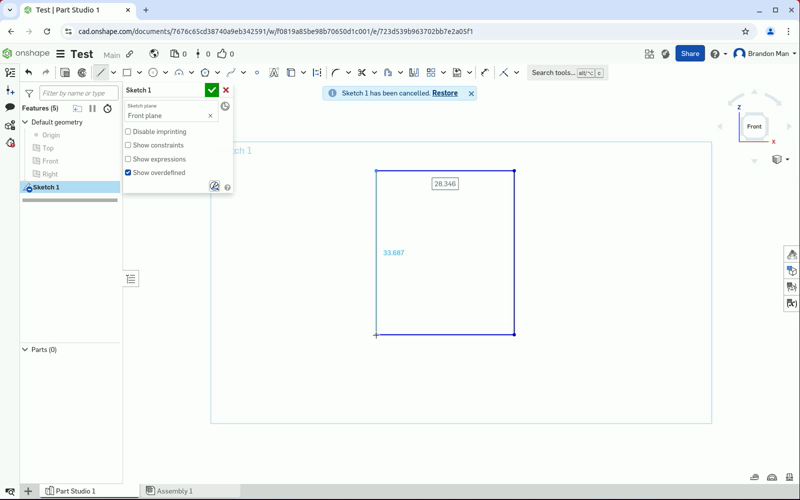
click(376, 334)
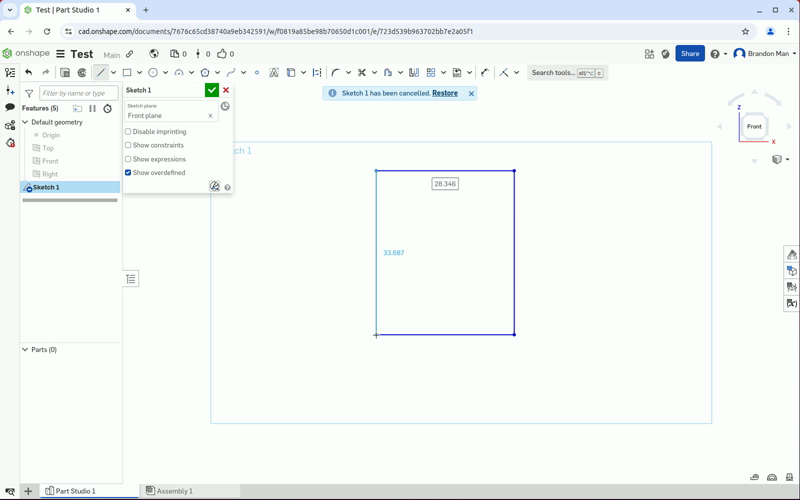
key(esc)
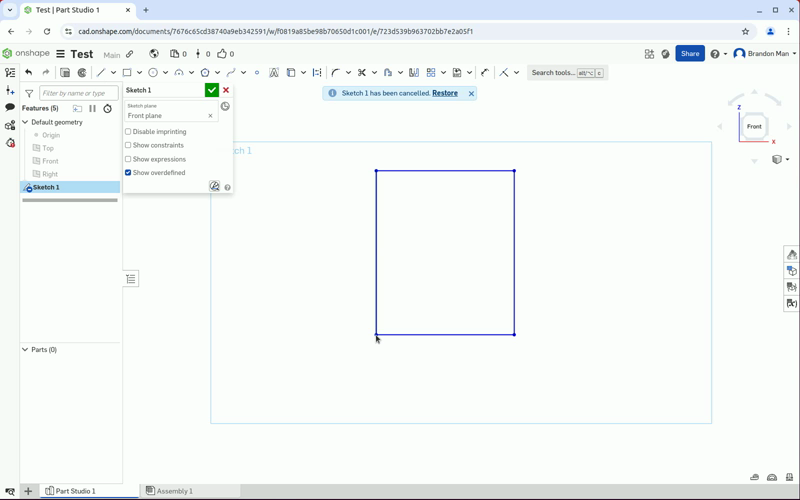
mouse_move(471, 261)
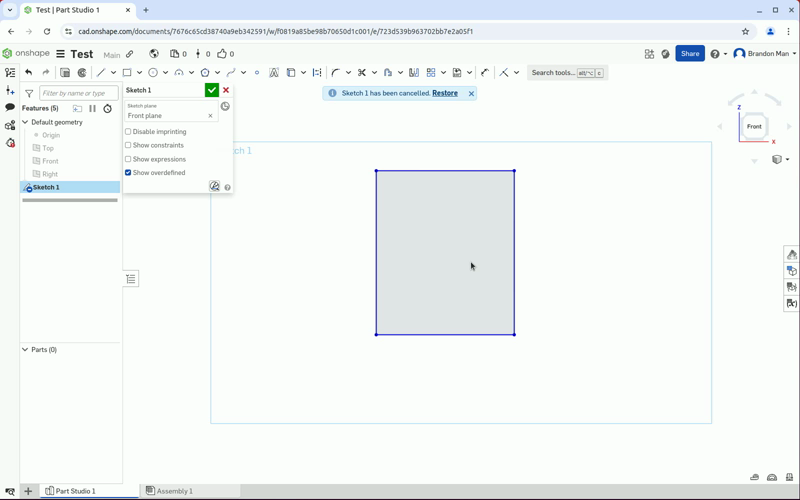
click(471, 261)
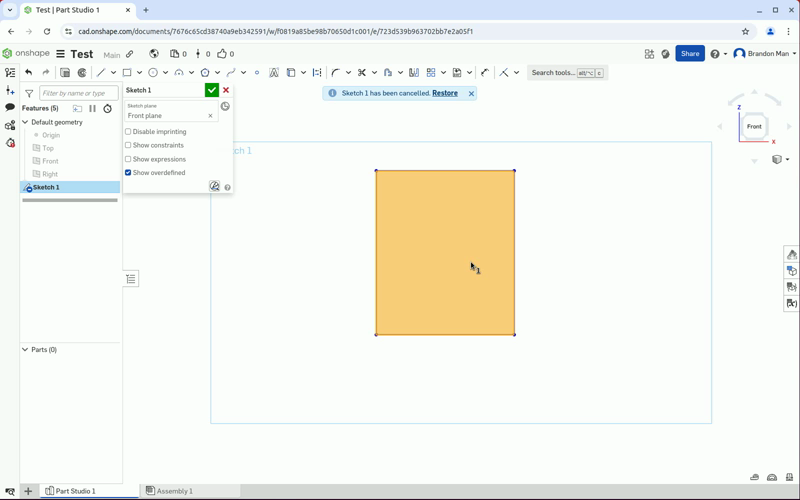
mouse_move(73, 352)
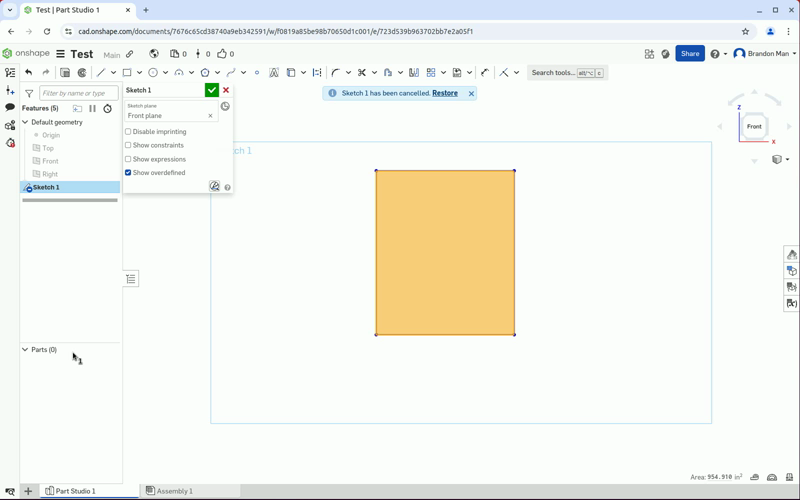
key(shift+y)
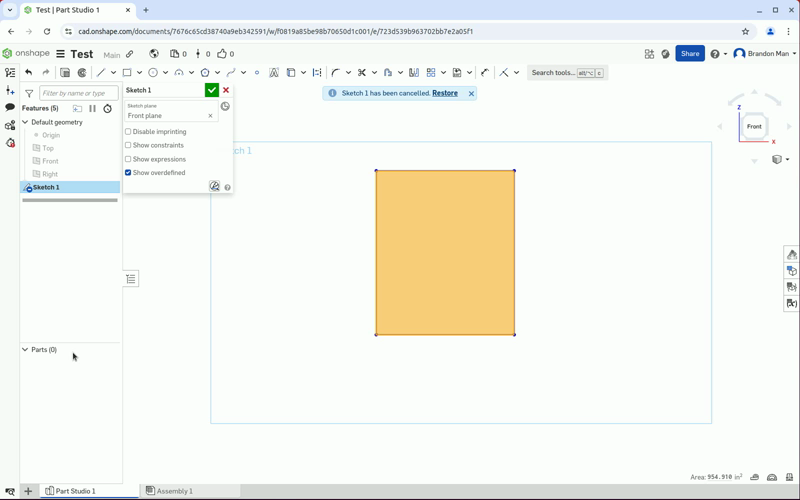
key(shift+e)
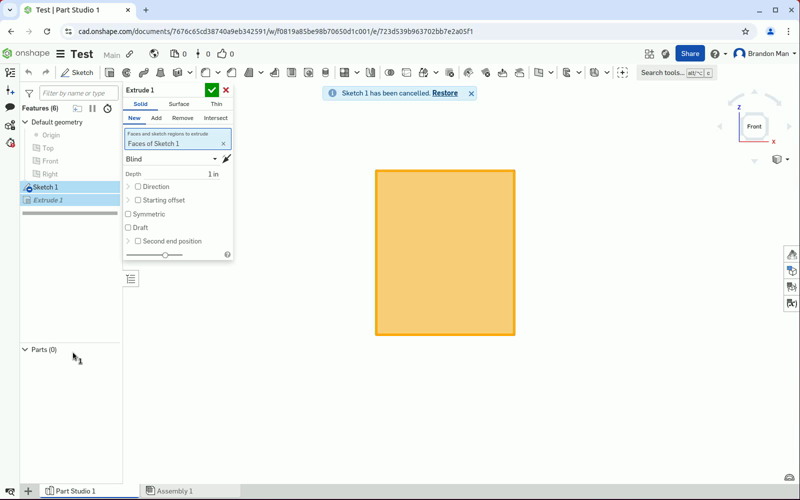
mouse_move(143, 106)
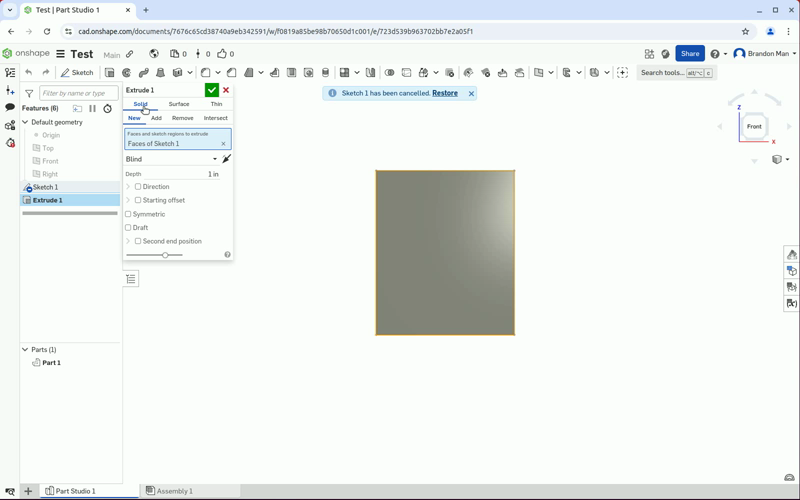
click(143, 106)
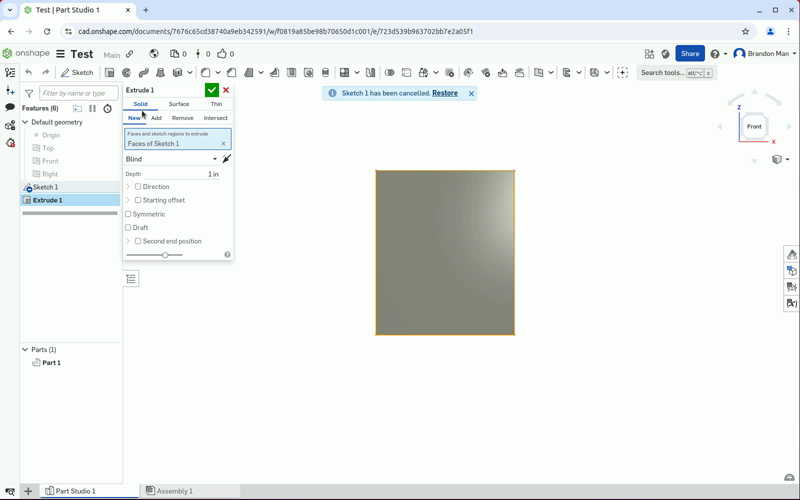
mouse_move(137, 120)
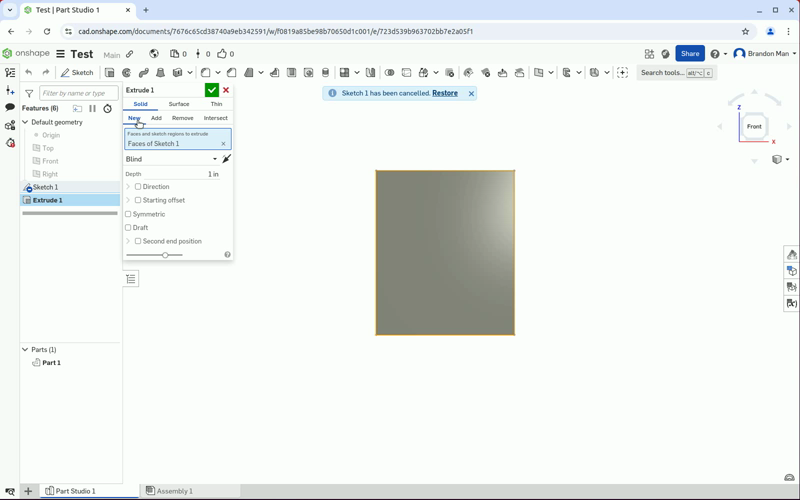
click(137, 120)
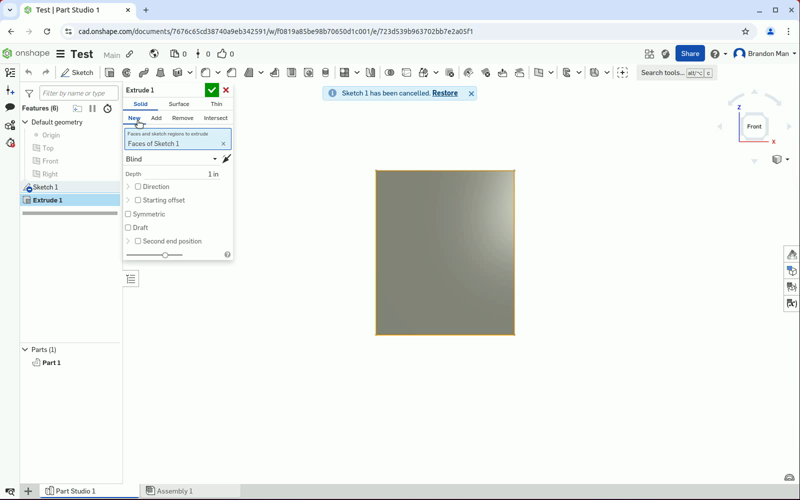
key(tab, 4)
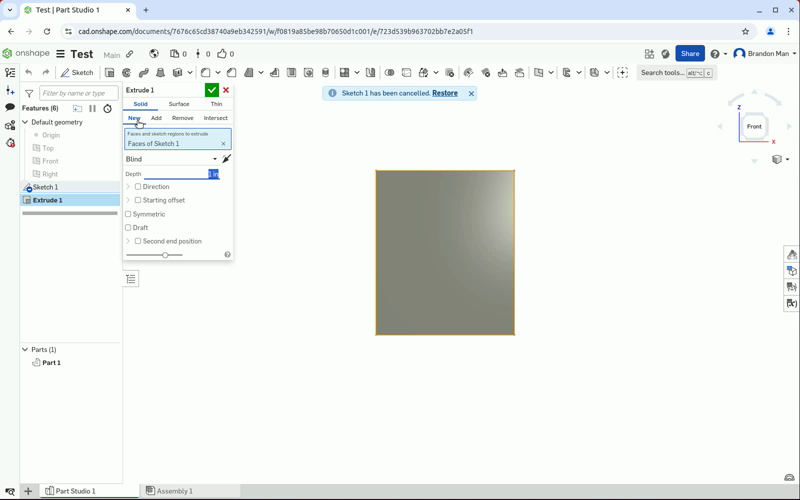
text(10.351)
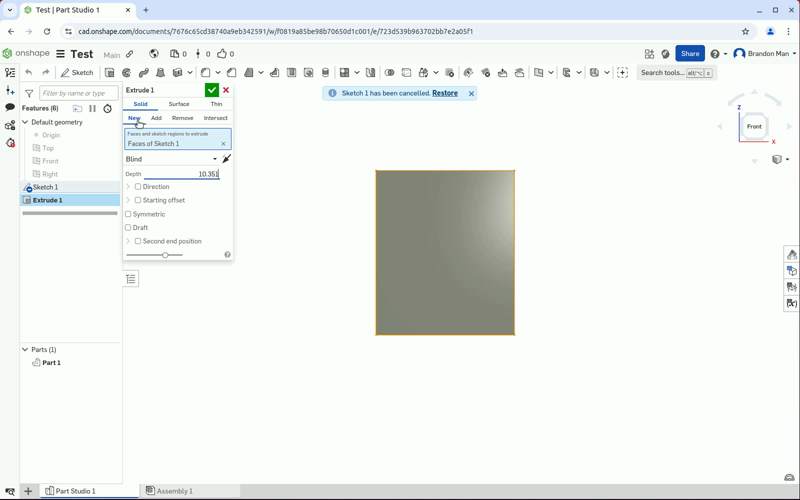
key(enter)
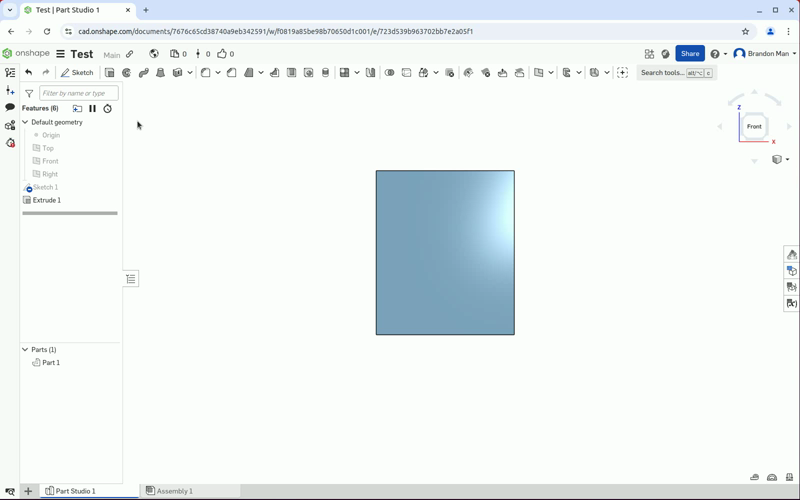
key(shift+h)
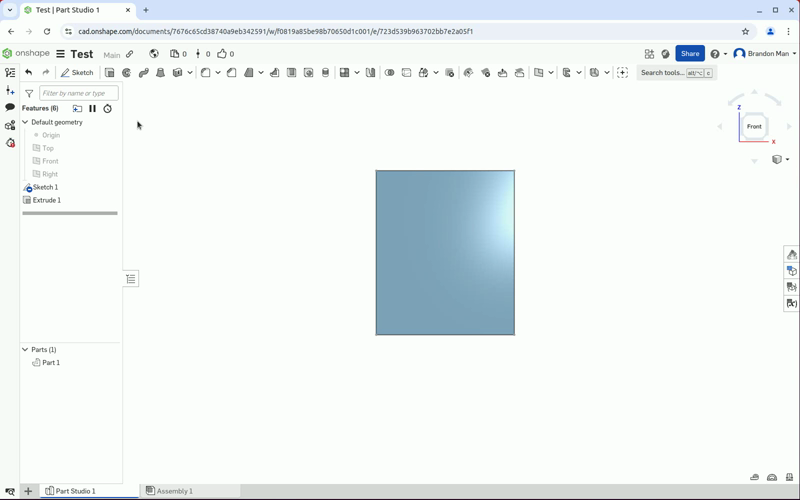
key(shift+h)
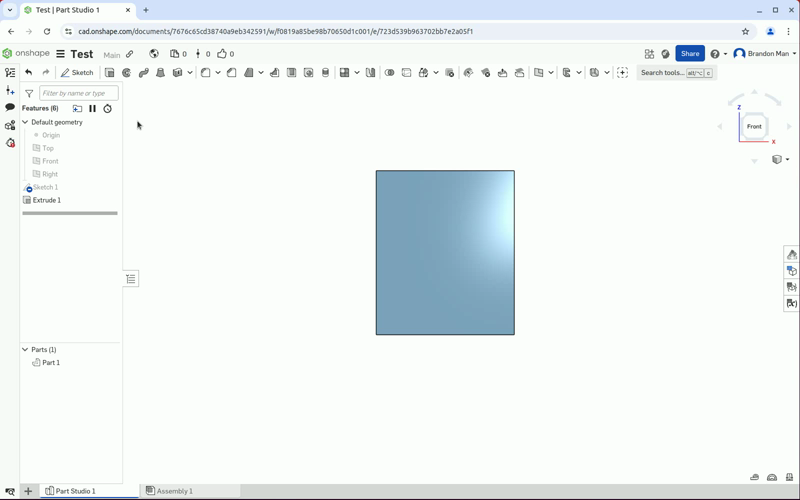
mouse_move(73, 189)
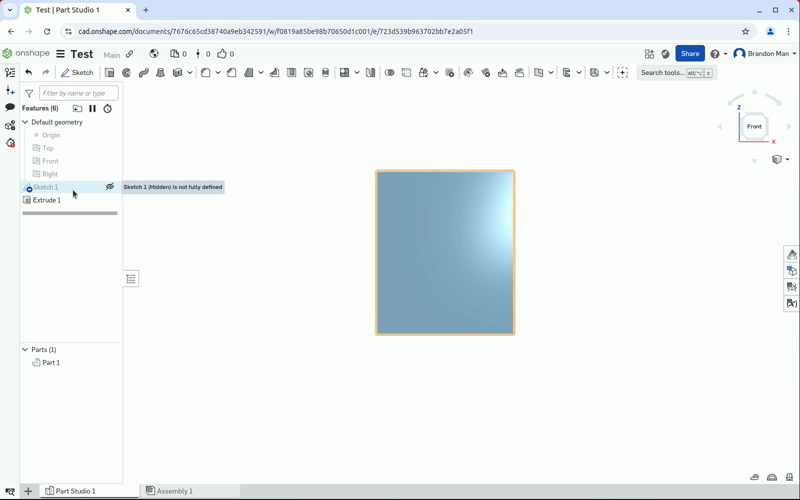
click(73, 189)
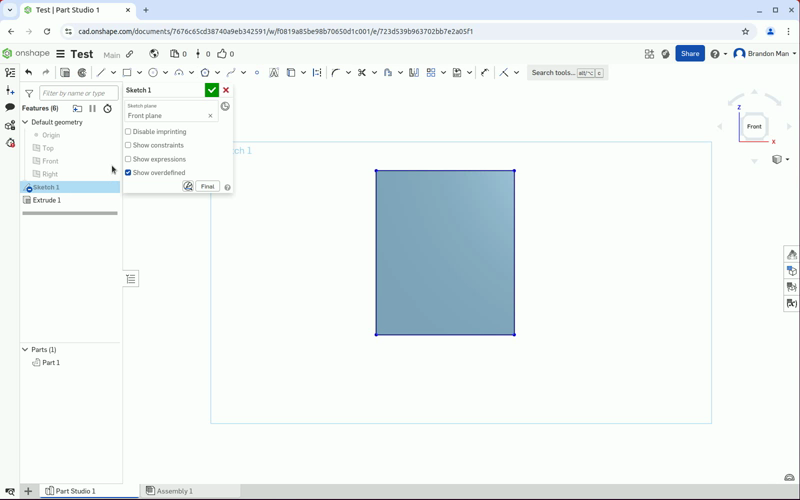
mouse_move(229, 92)
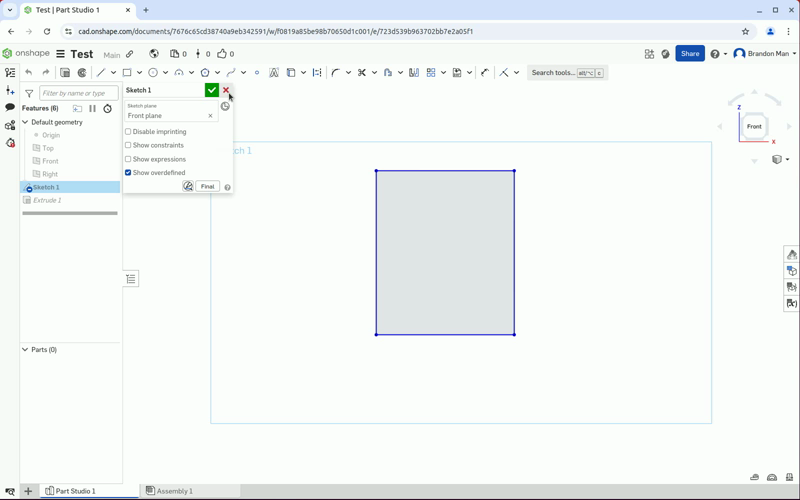
click(229, 92)
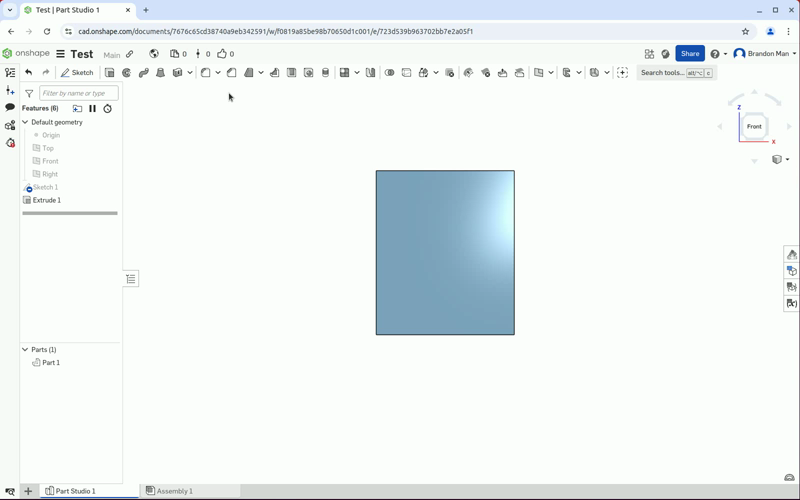
mouse_move(541, 75)
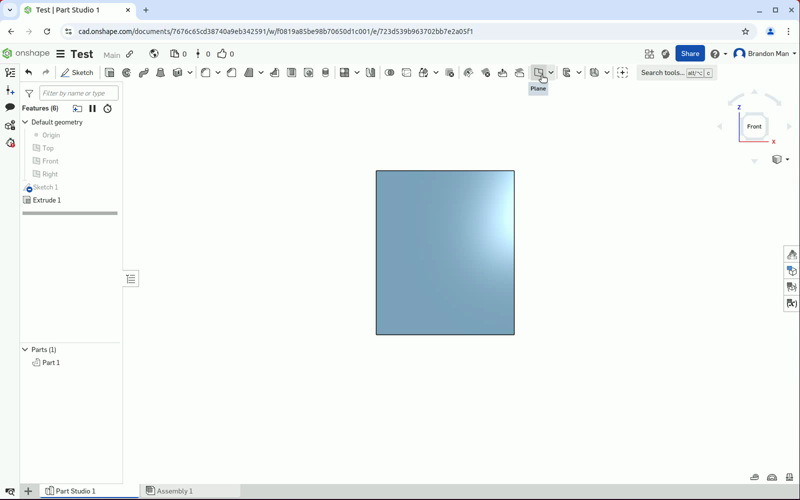
click(541, 75)
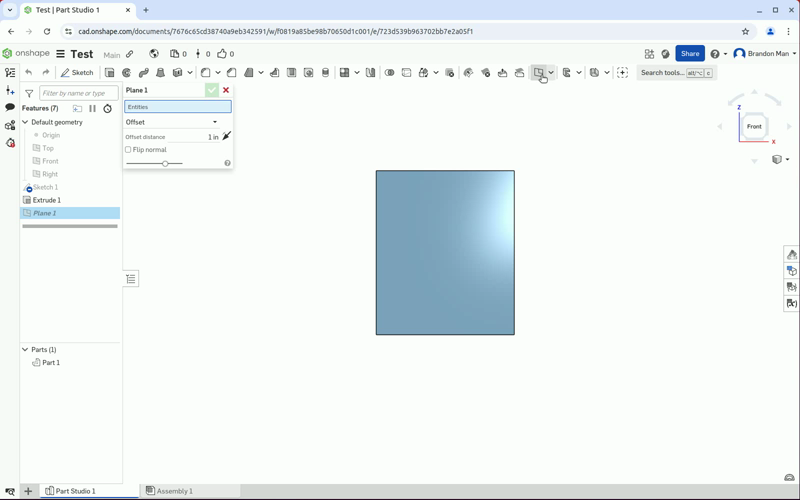
mouse_move(73, 163)
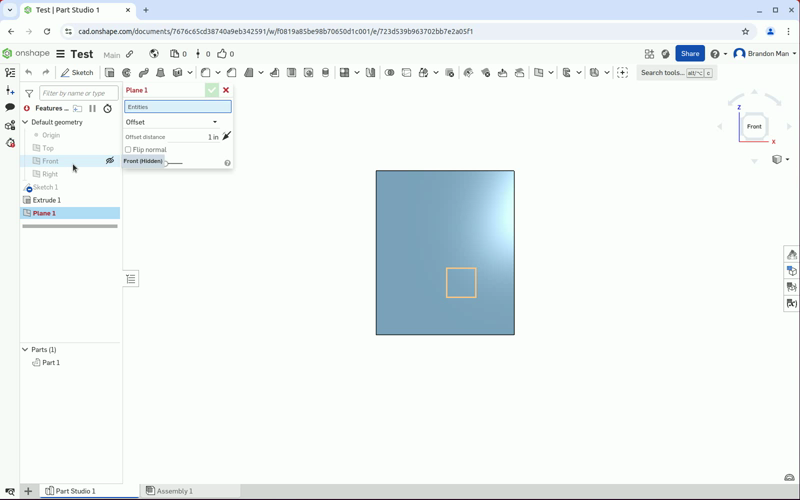
click(73, 163)
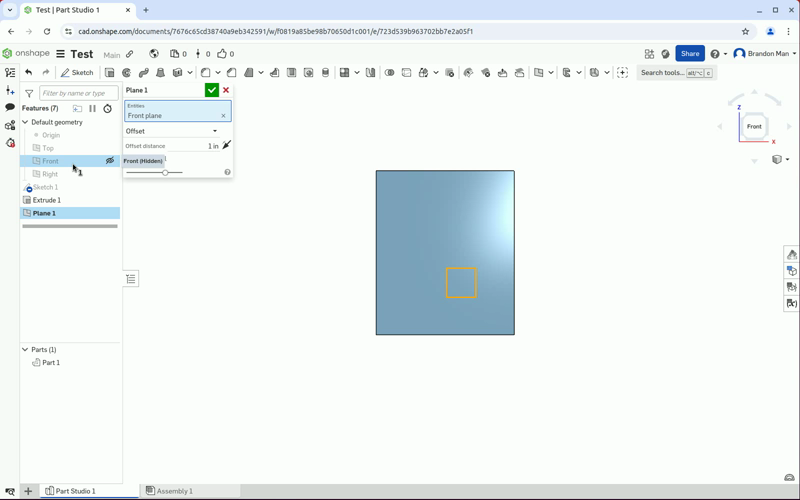
key(tab, 2)
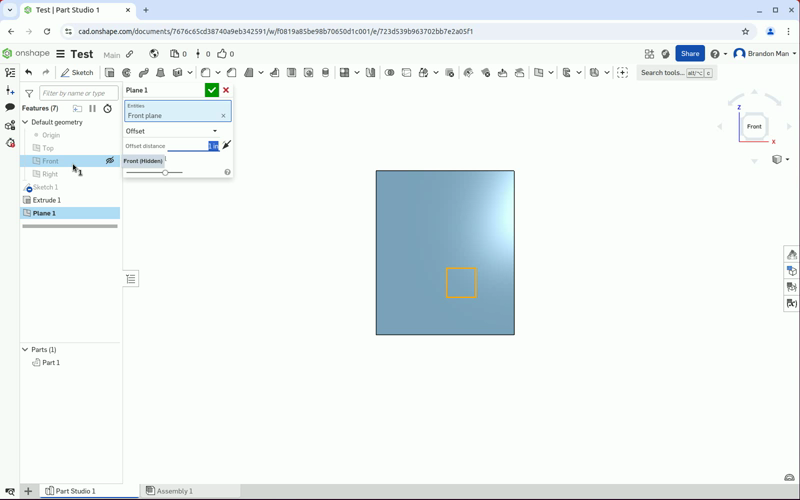
text(10.352)
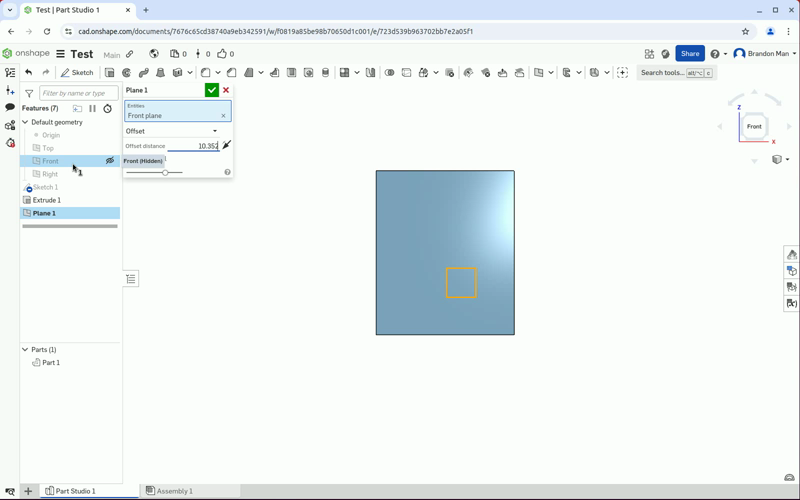
key(enter, 2)
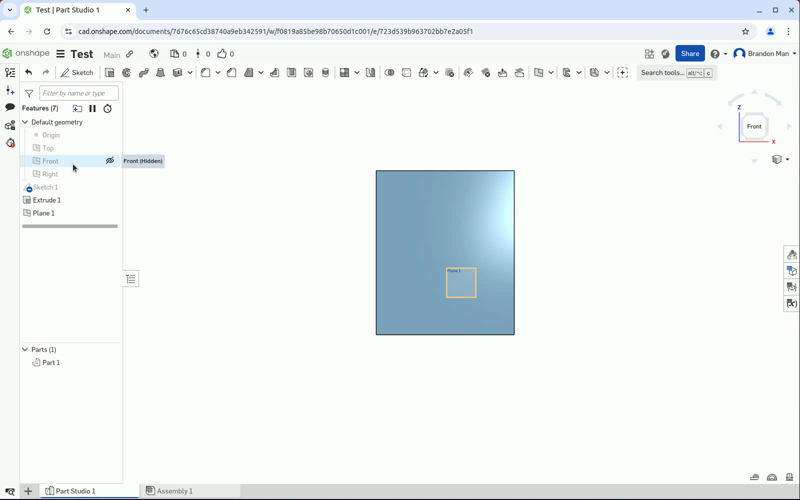
key(shift+s)
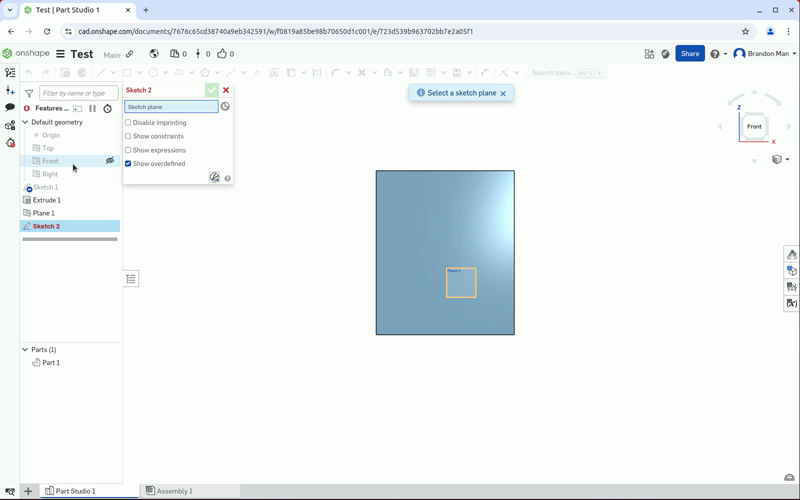
mouse_move(73, 215)
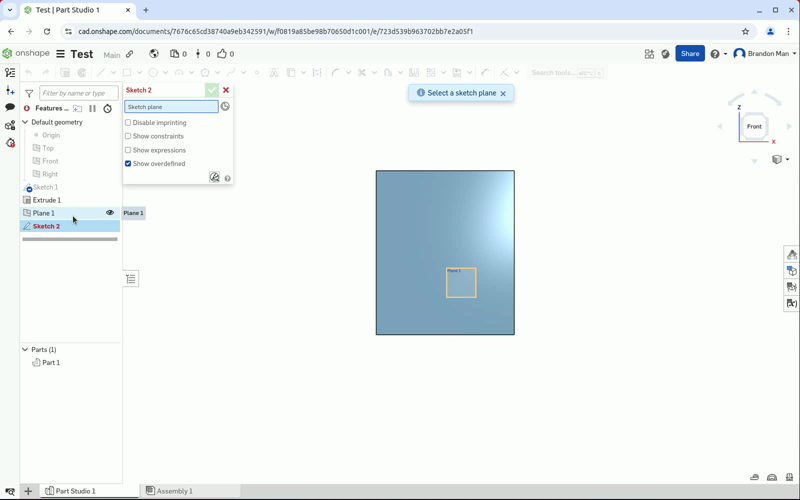
click(73, 215)
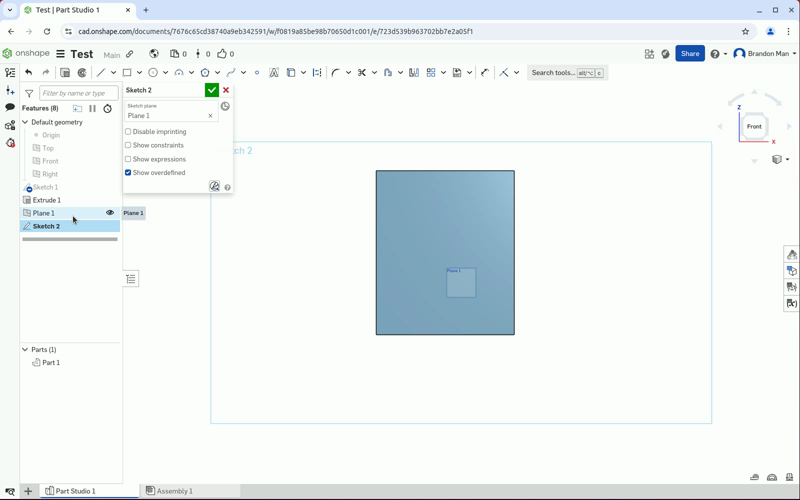
mouse_move(73, 352)
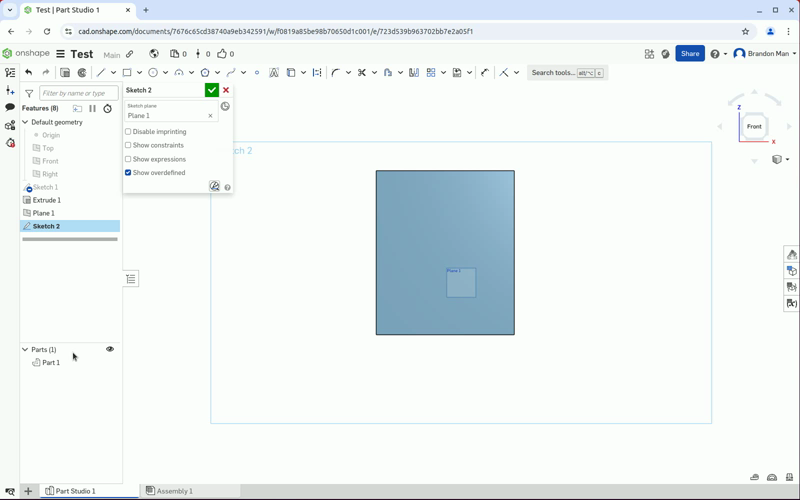
key(y)
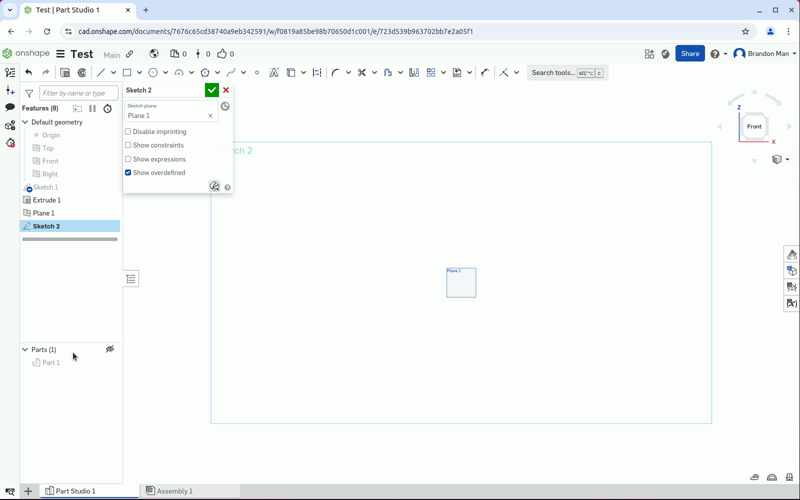
key(l)
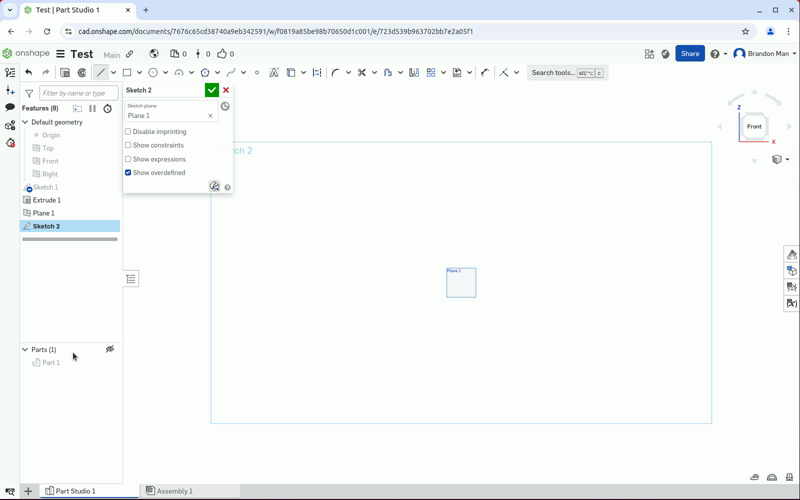
key_down(shift)
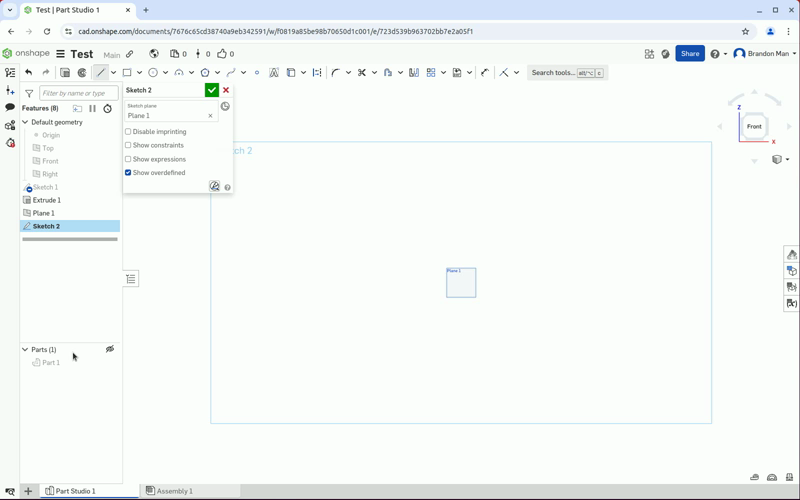
mouse_move(403, 301)
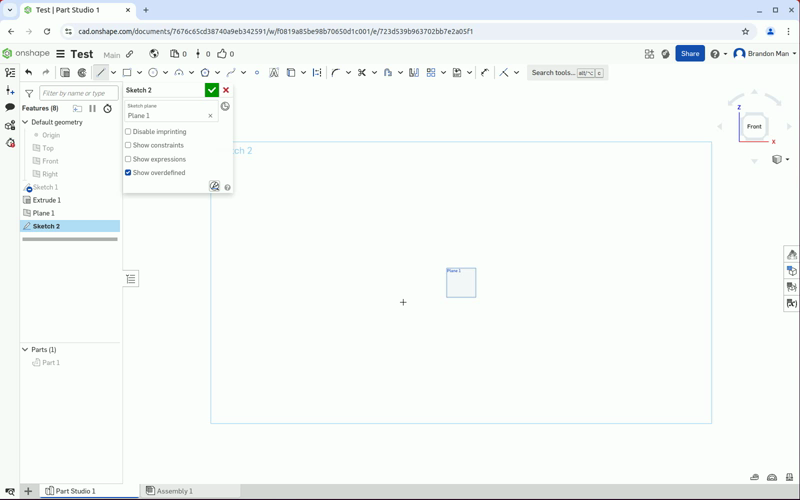
click(403, 301)
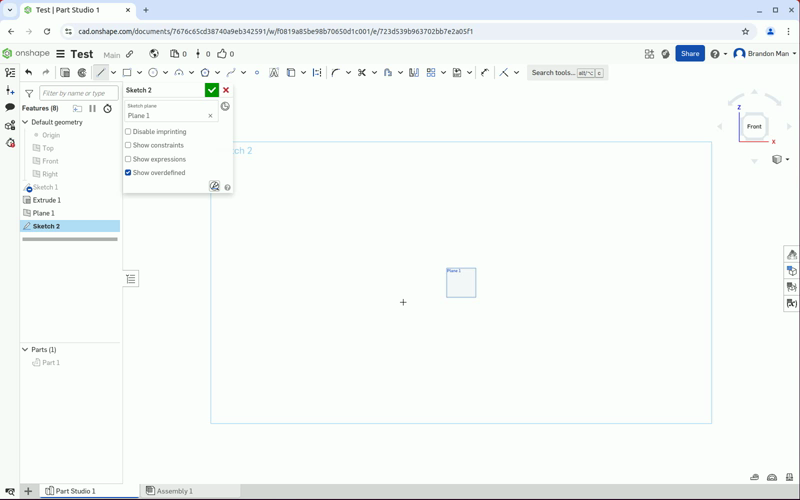
key_up(shift)
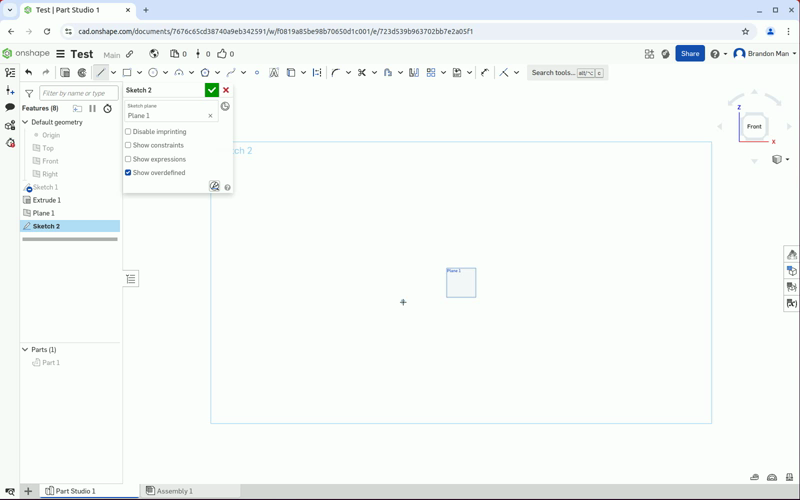
key_down(shift)
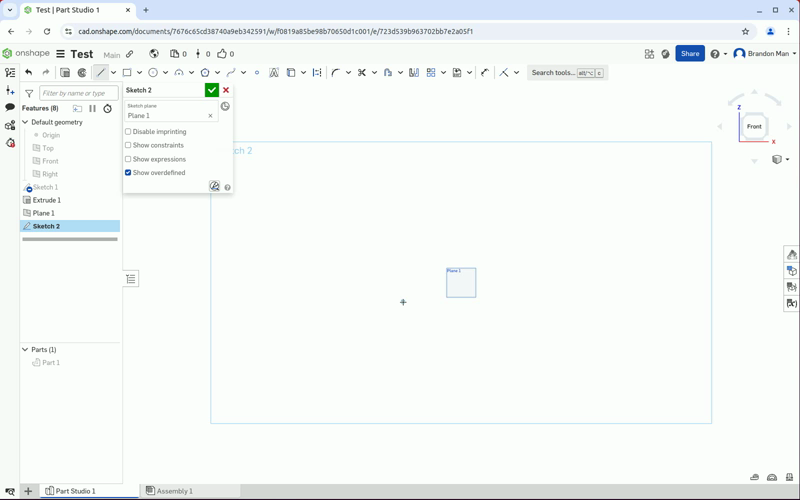
mouse_move(496, 301)
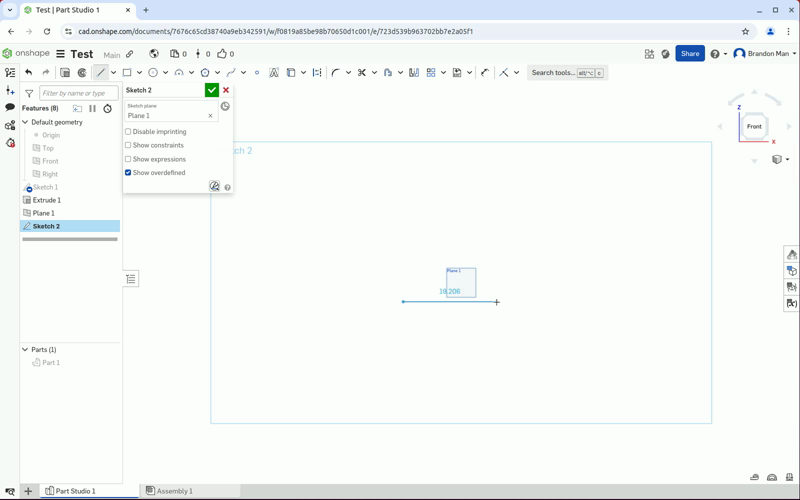
click(496, 301)
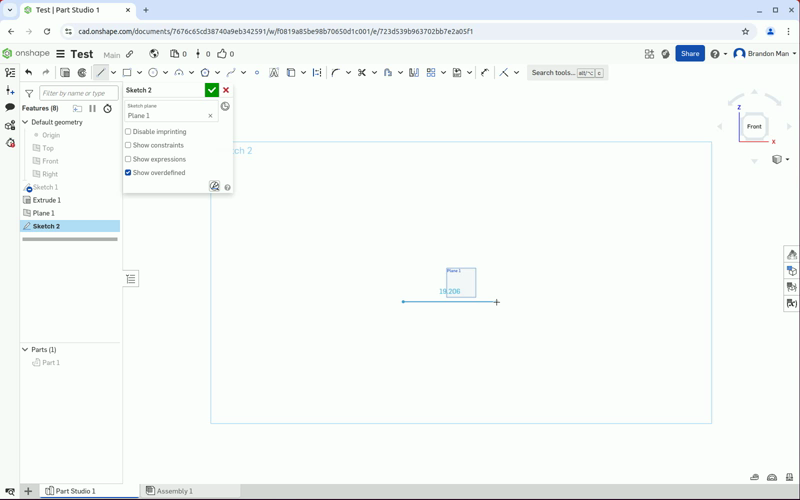
key_up(shift)
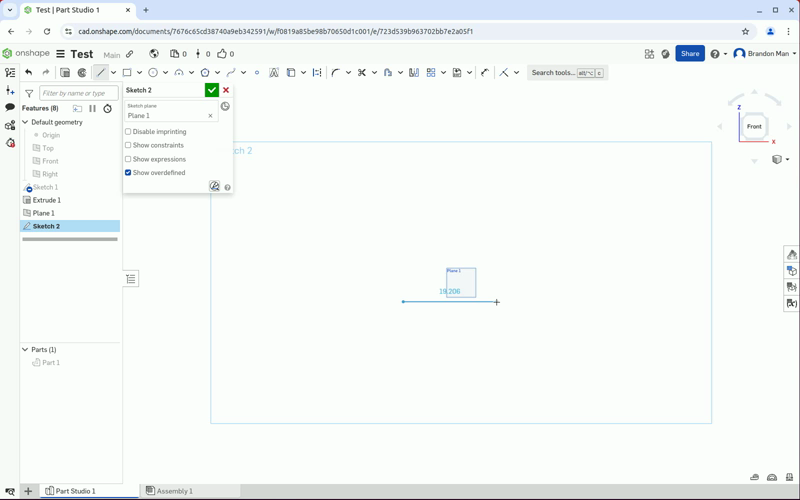
key_down(shift)
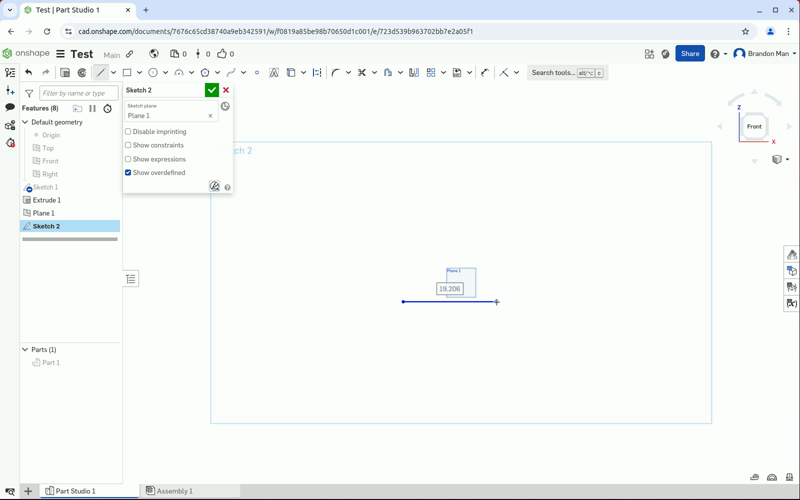
mouse_move(496, 189)
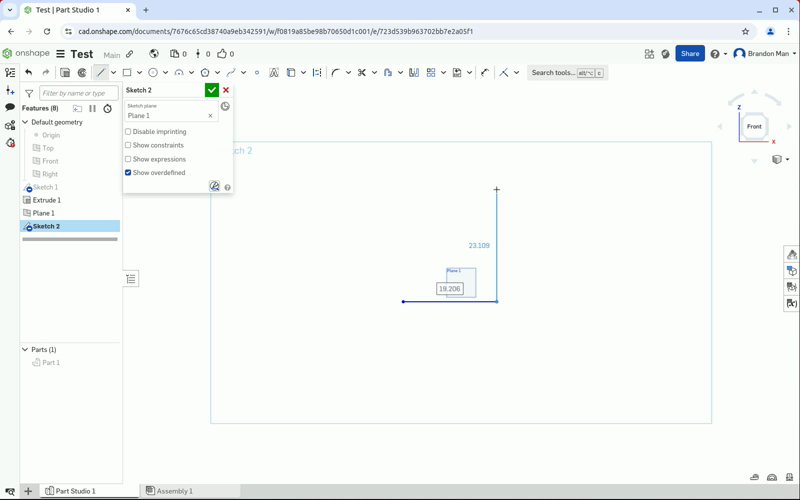
click(496, 189)
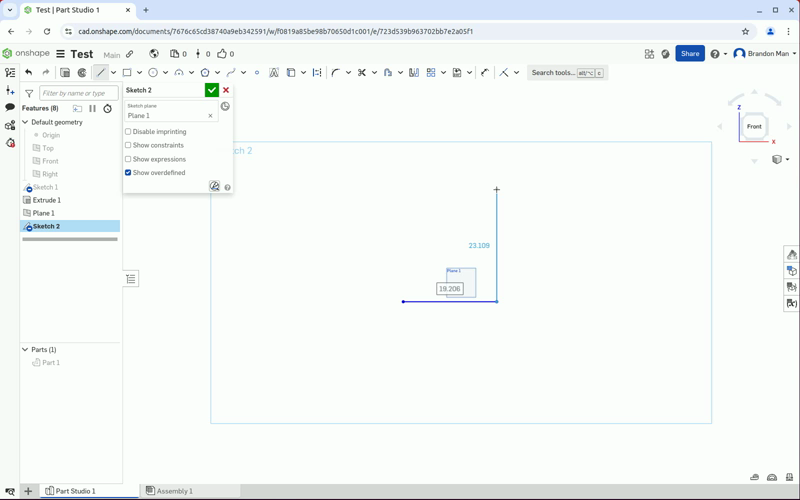
key_up(shift)
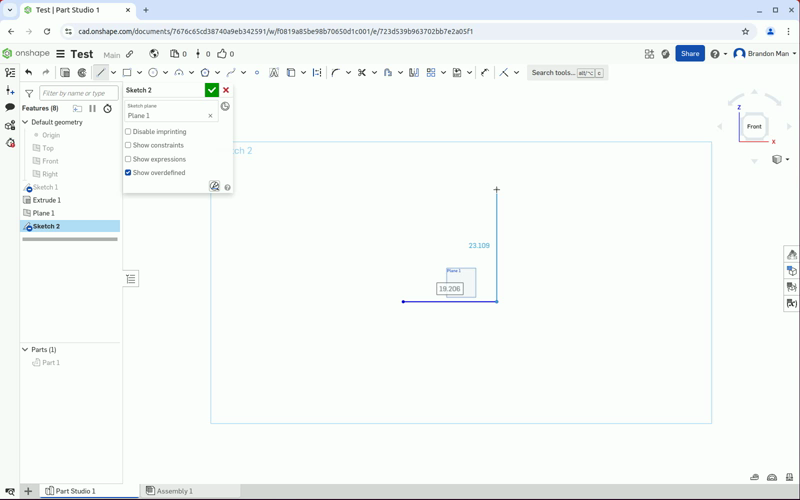
key_down(shift)
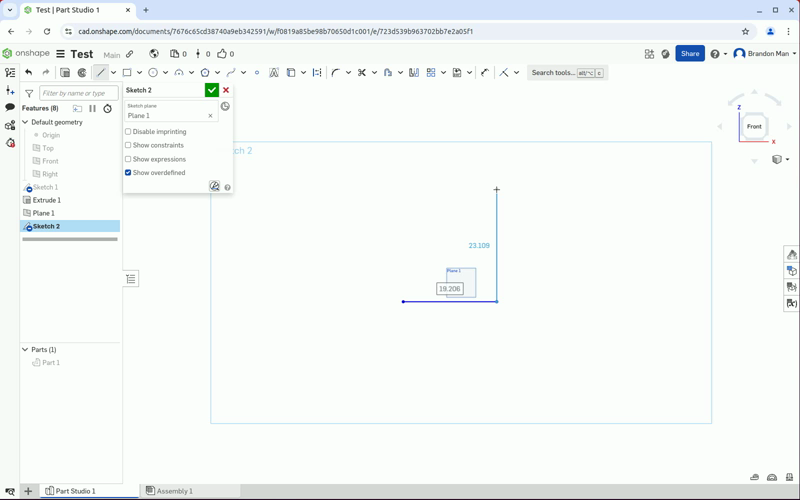
mouse_move(403, 189)
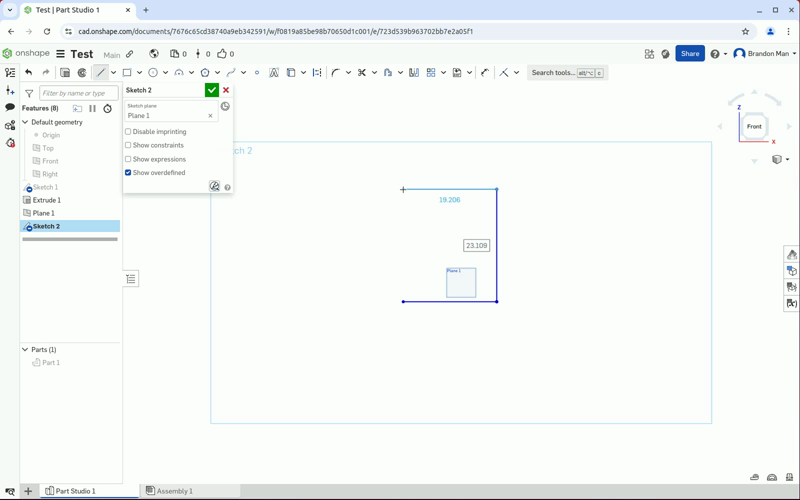
click(403, 189)
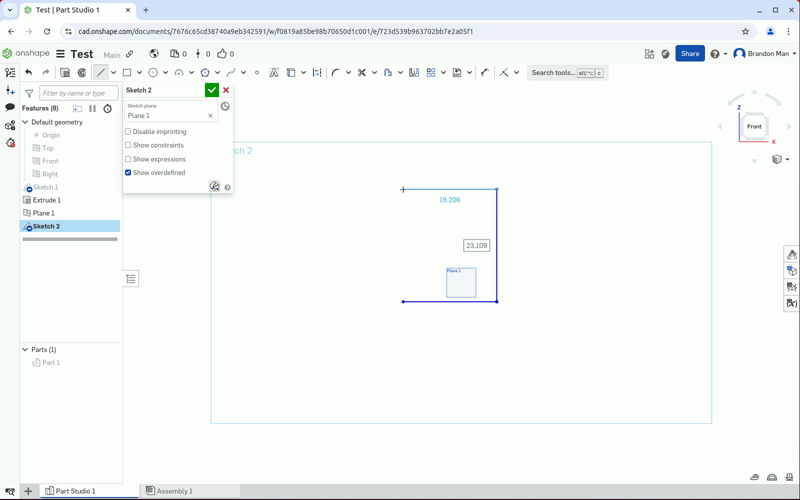
key_up(shift)
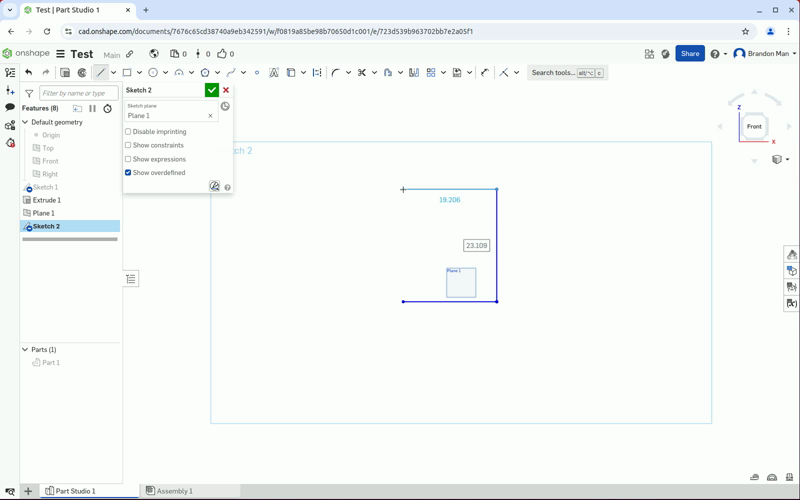
key_down(shift)
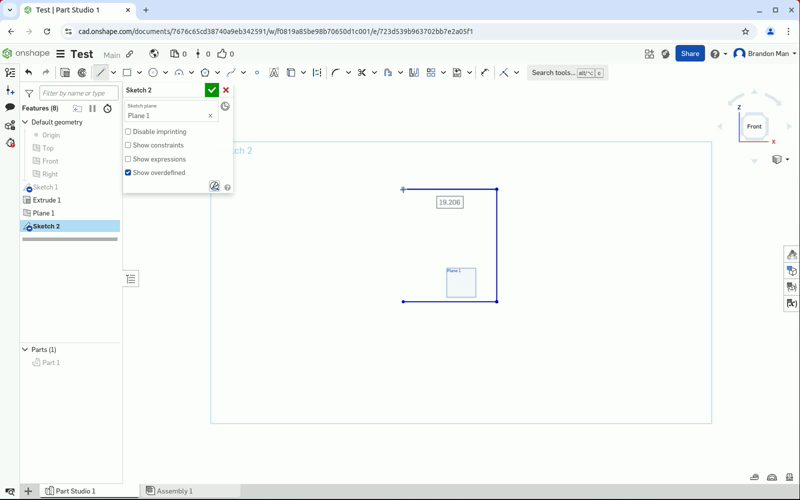
mouse_move(403, 301)
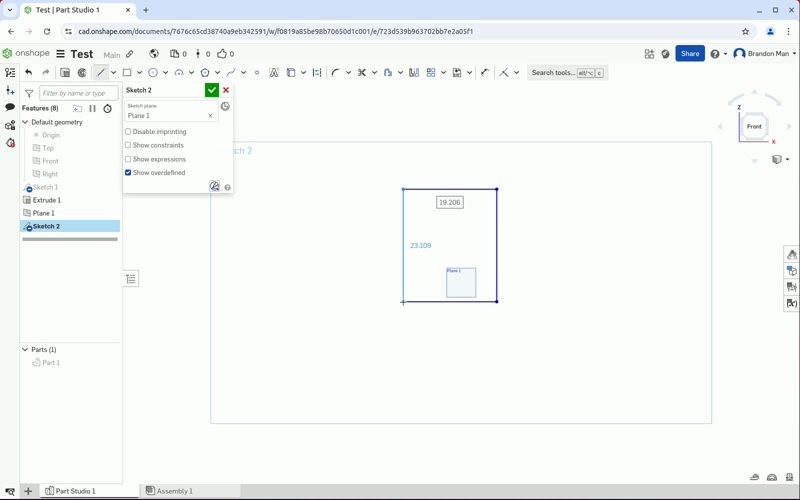
key_up(shift)
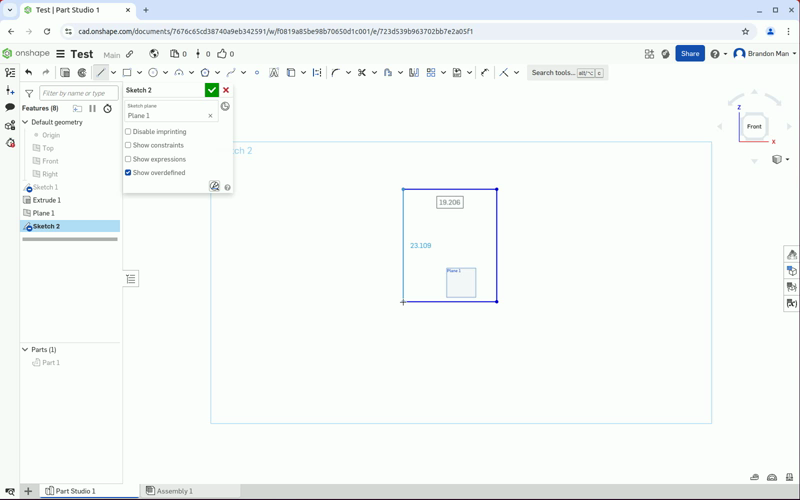
click(403, 301)
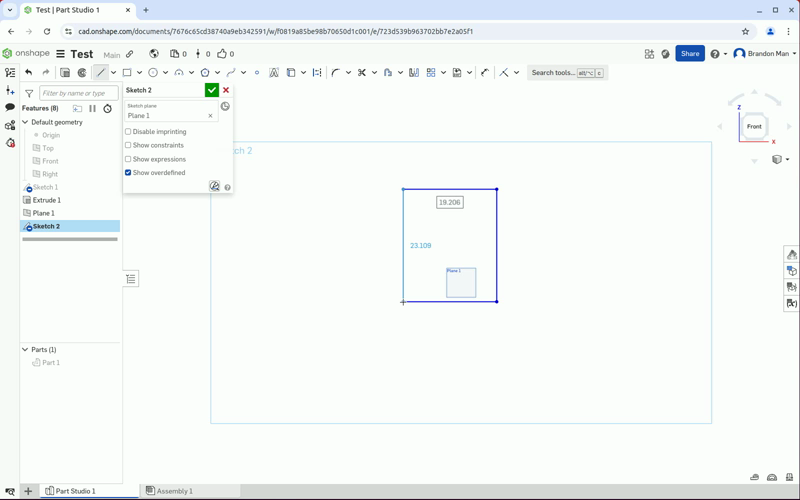
key(esc)
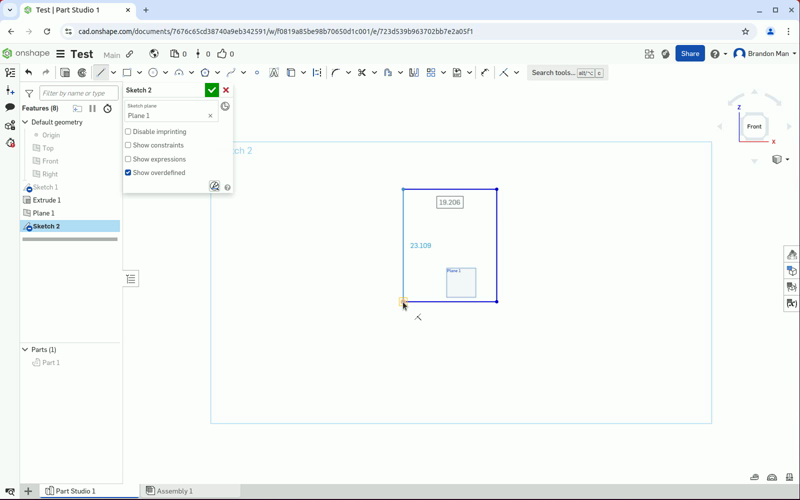
mouse_move(426, 247)
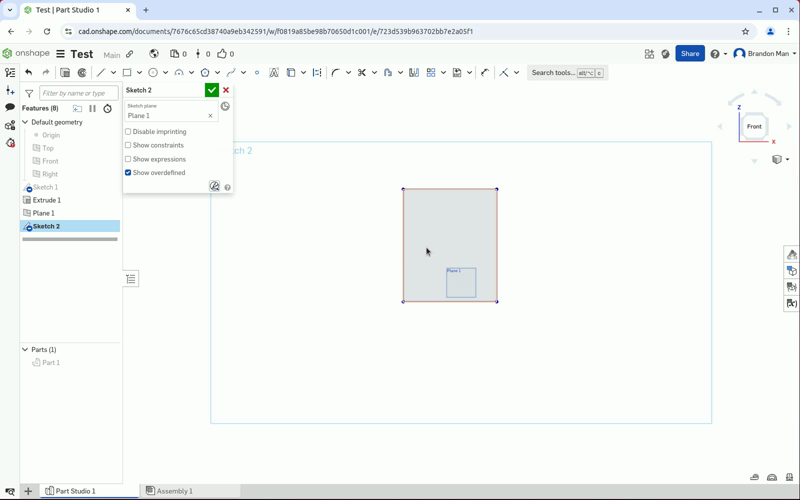
click(426, 247)
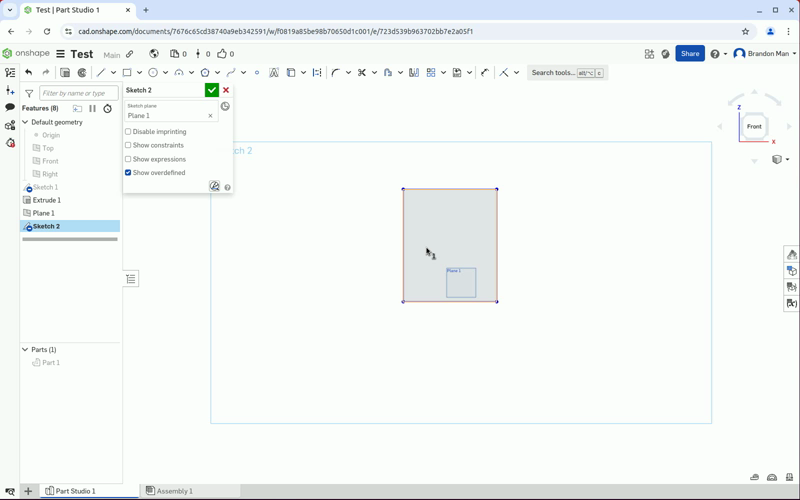
mouse_move(73, 352)
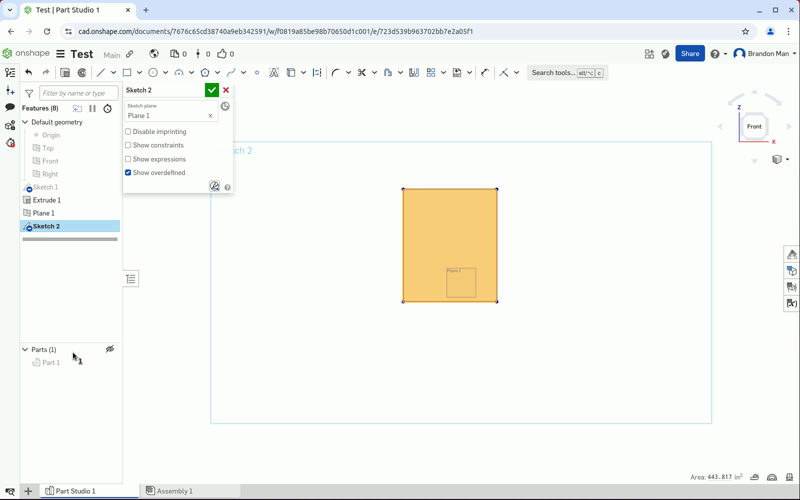
key(shift+y)
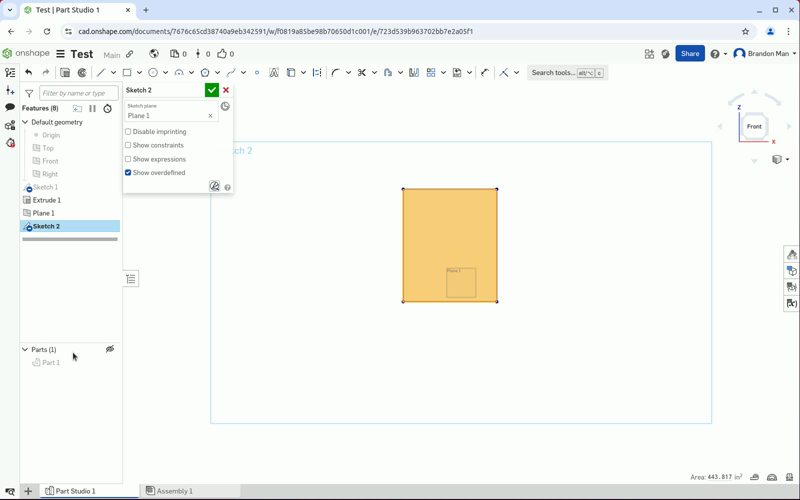
key(shift+e)
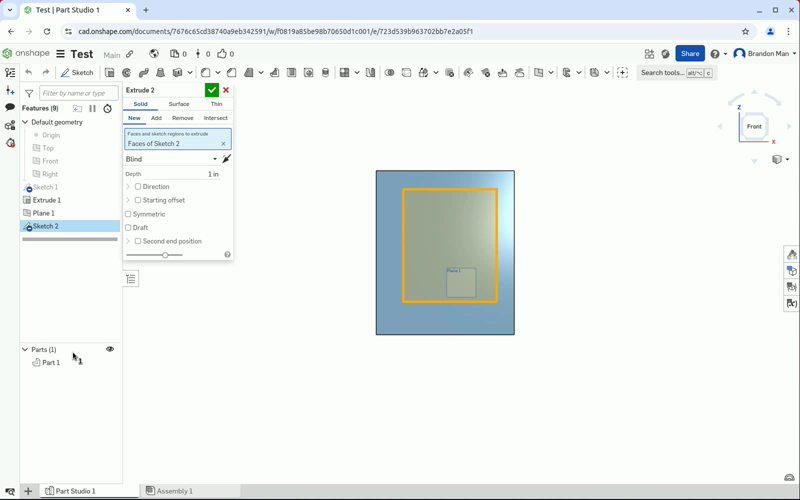
mouse_move(143, 106)
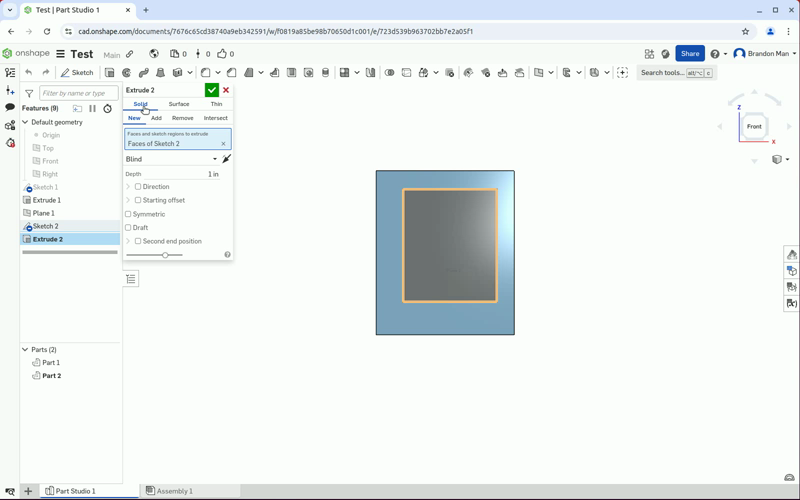
click(143, 106)
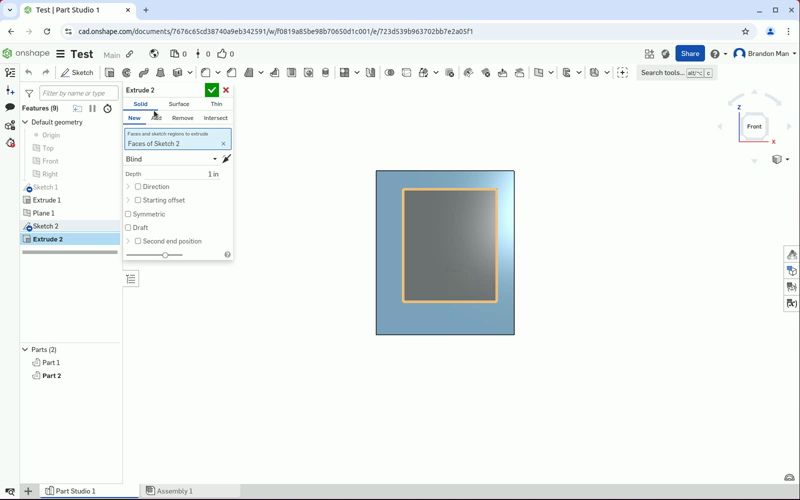
mouse_move(186, 120)
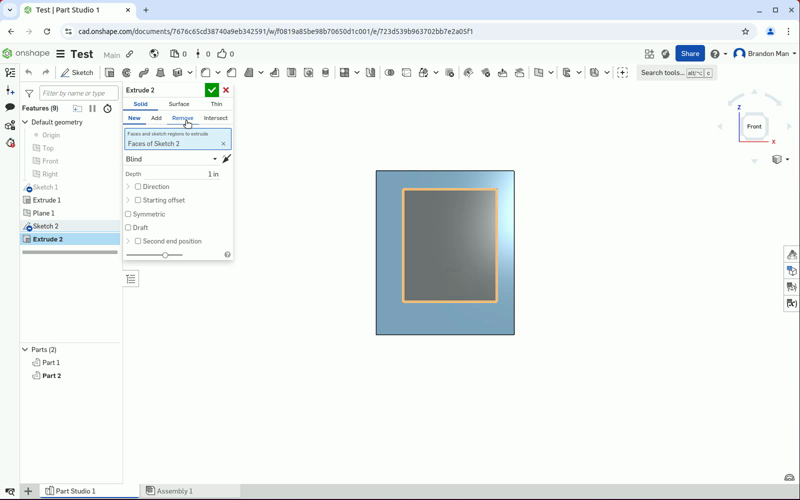
click(186, 120)
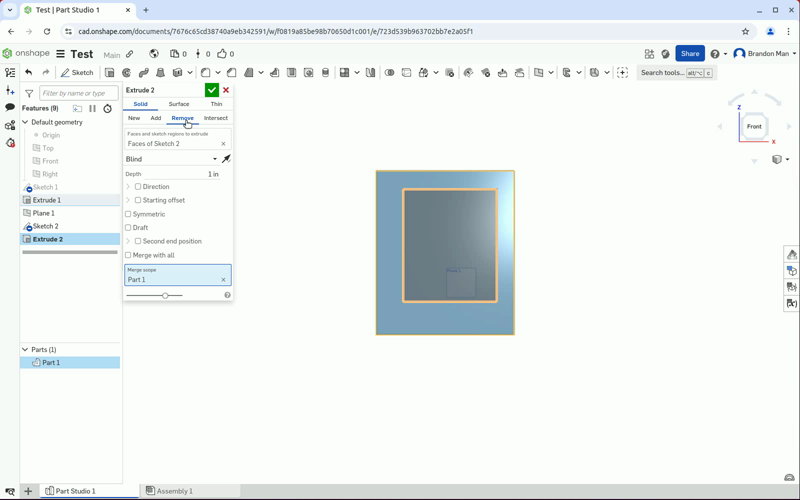
key(tab, 4)
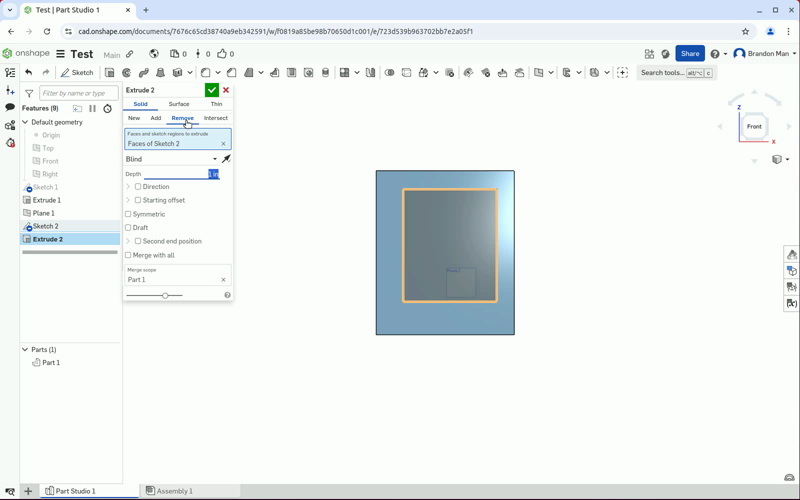
text(5.296)
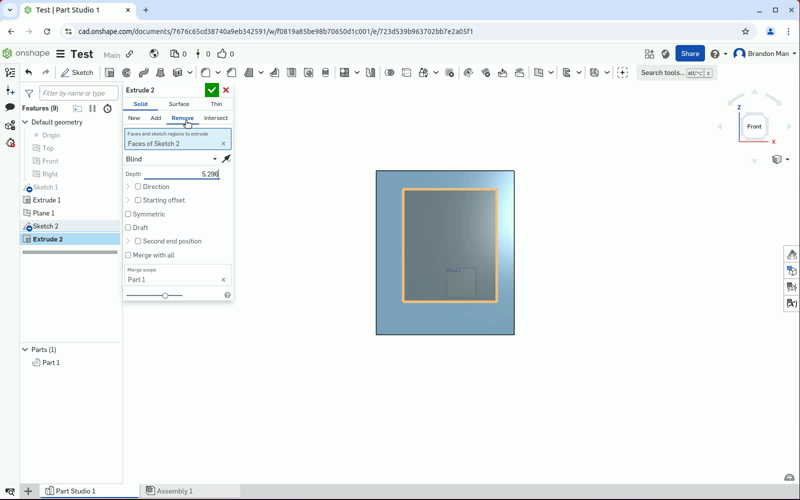
key(tab, 6)
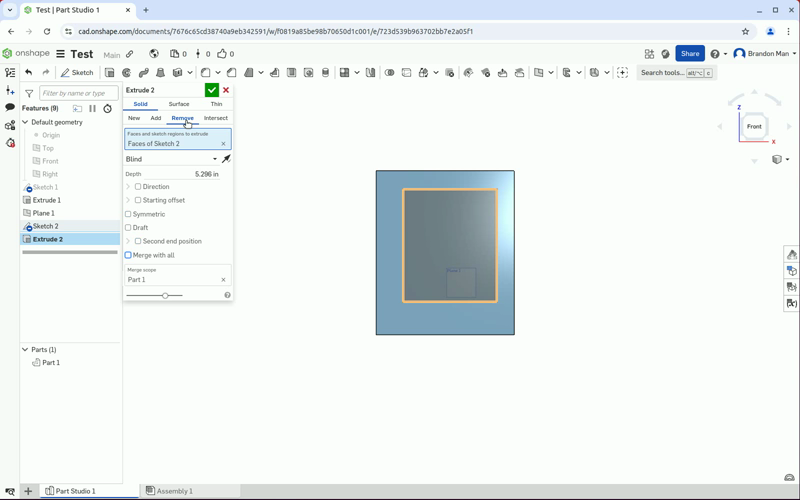
key(space)
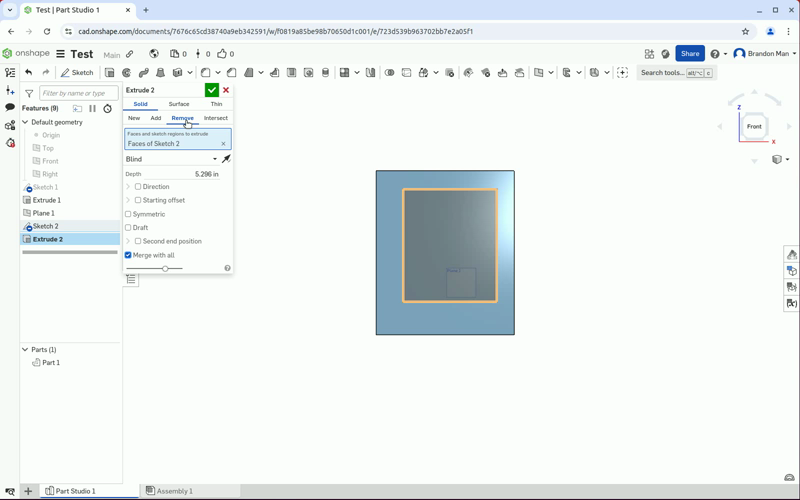
key(enter)
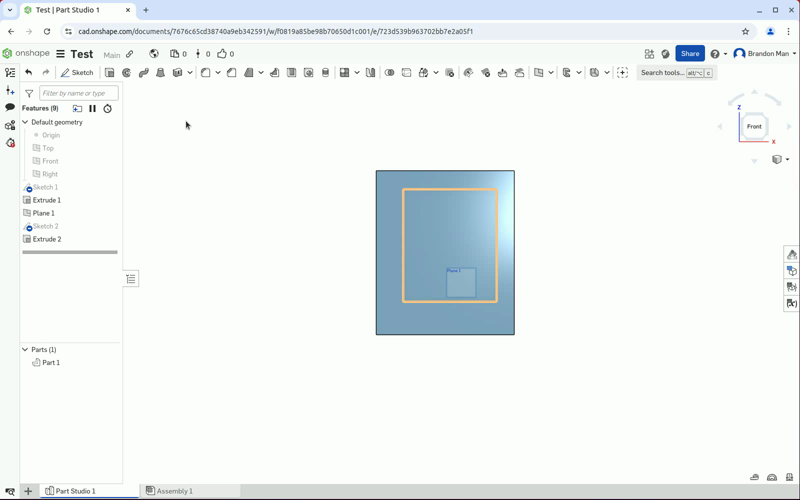
key(shift+h)
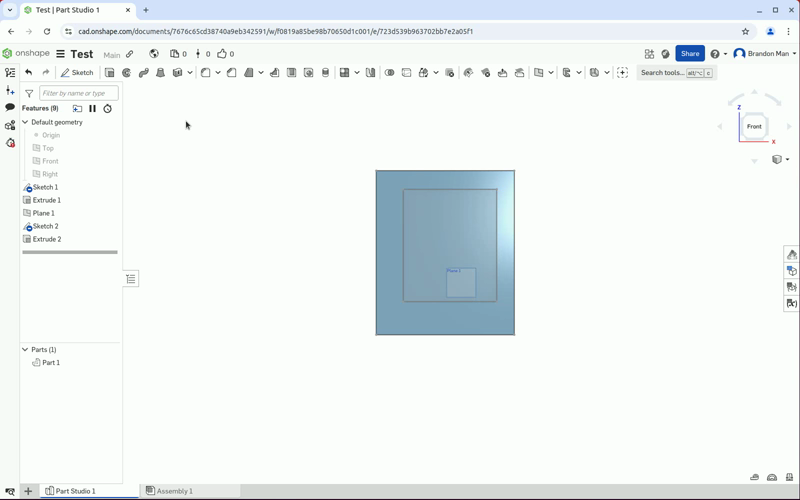
key(shift+h)
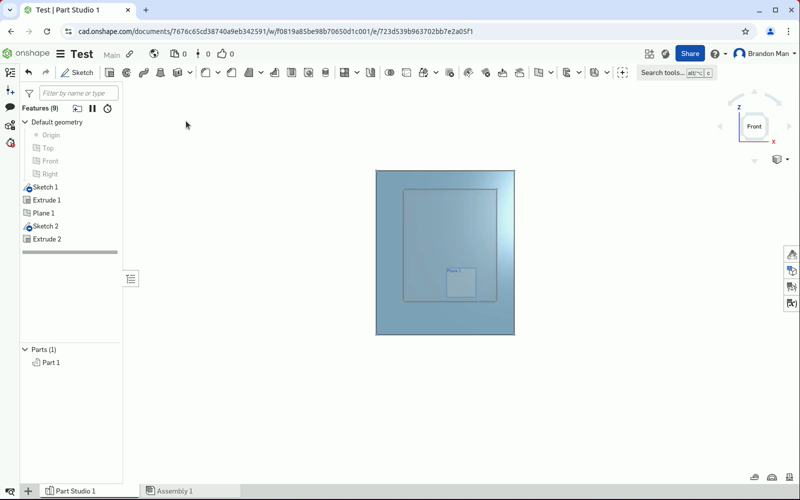
key(shift+7)
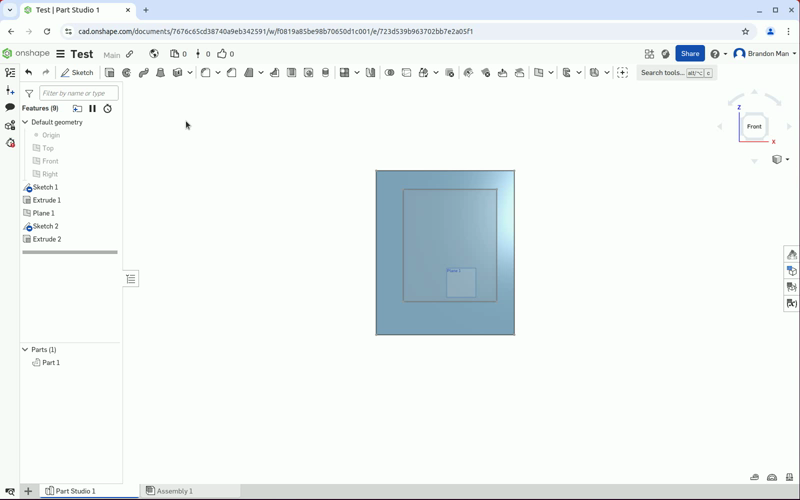
key(left, 2)
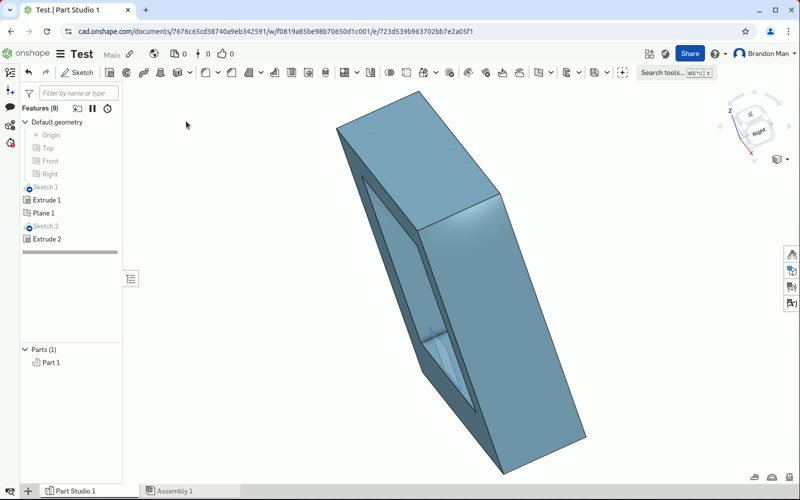
key(down, 2)
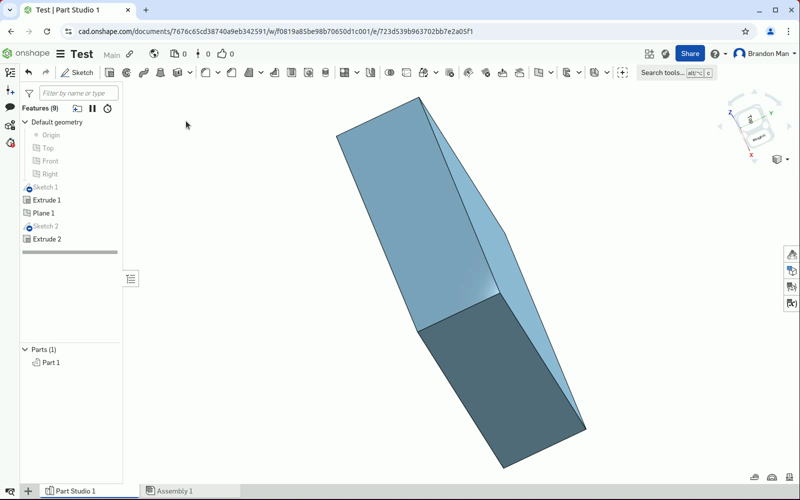
key(up, 2)
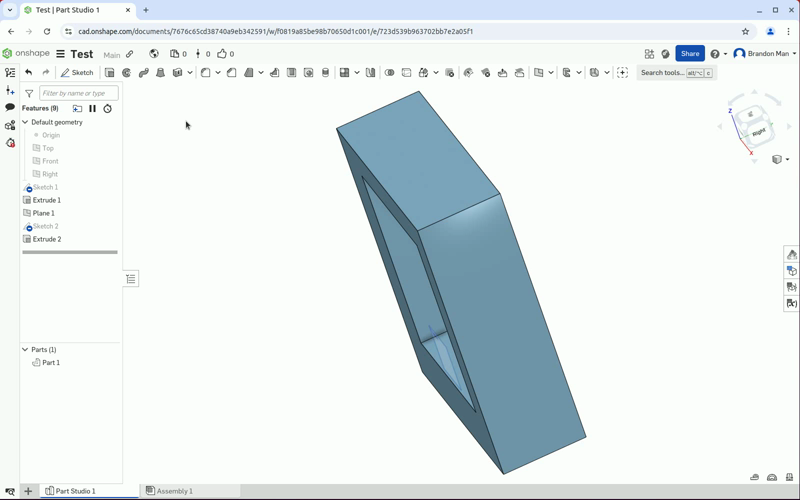
key(right, 2)
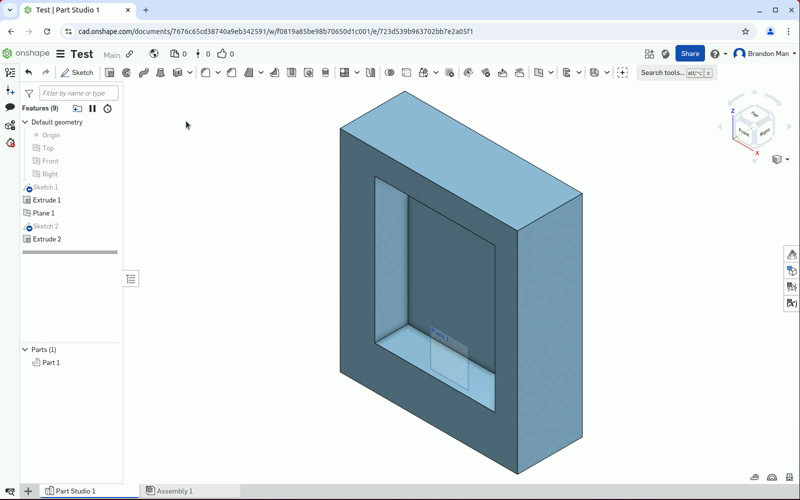
mouse_move(73, 189)
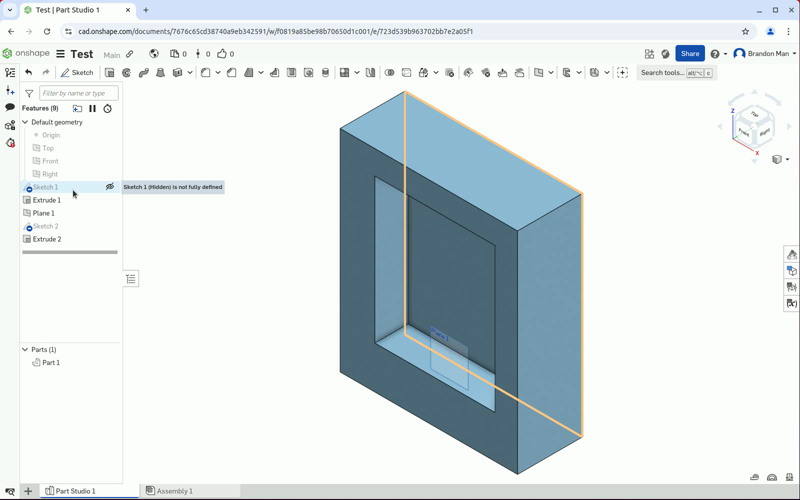
click(73, 189)